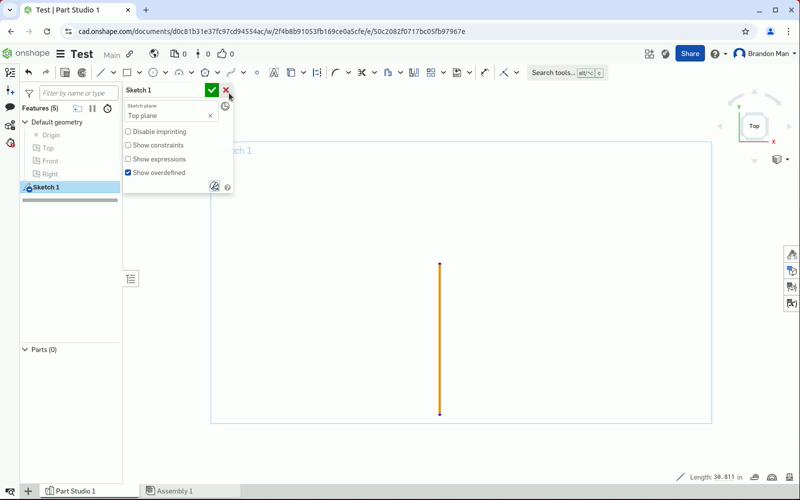
key(shift+h)
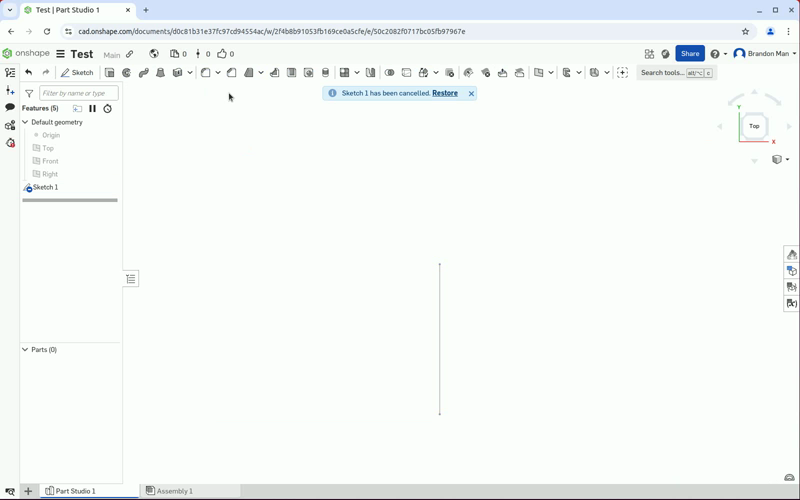
key(shift+s)
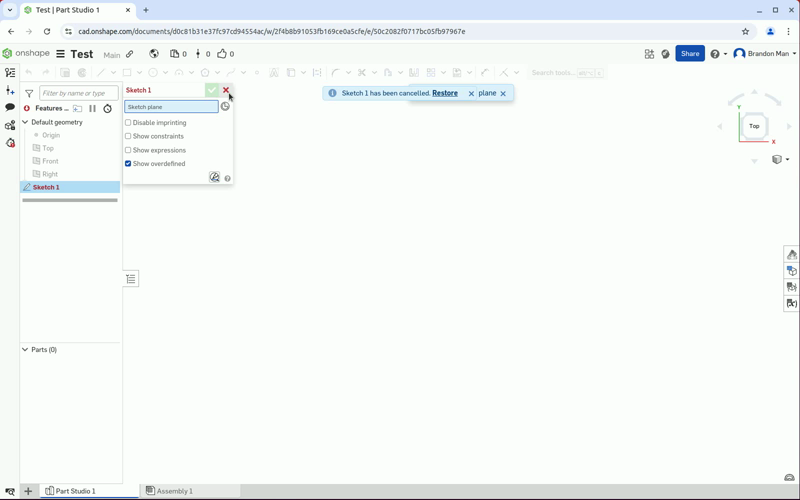
mouse_move(73, 150)
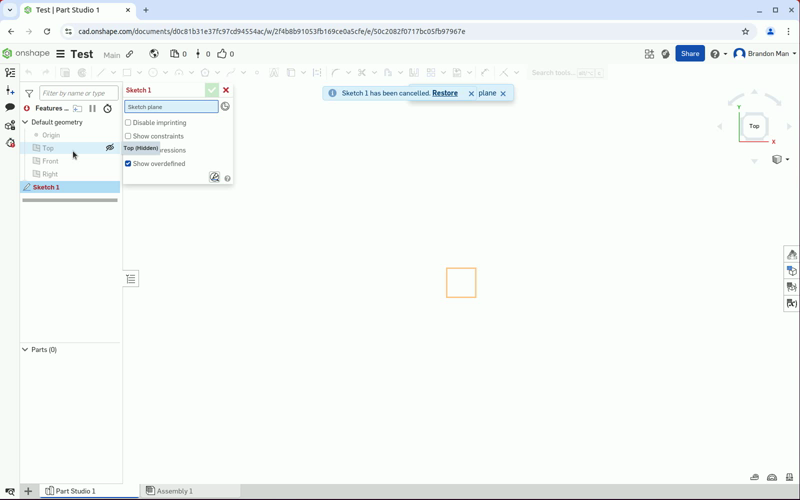
click(73, 150)
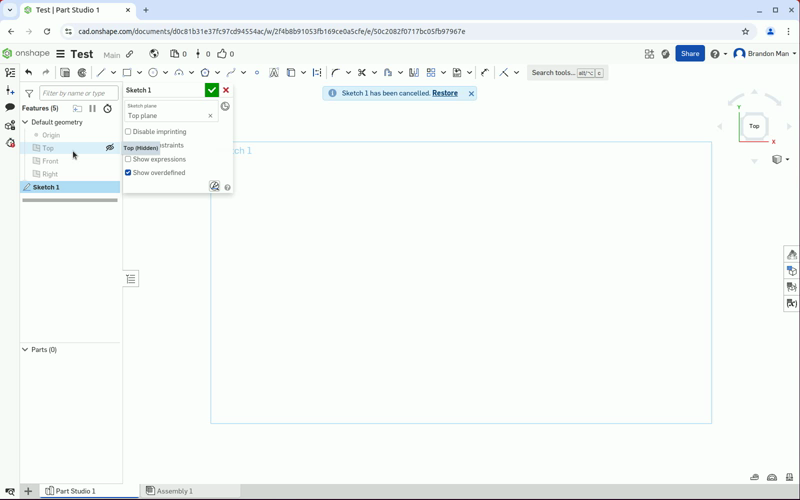
mouse_move(73, 352)
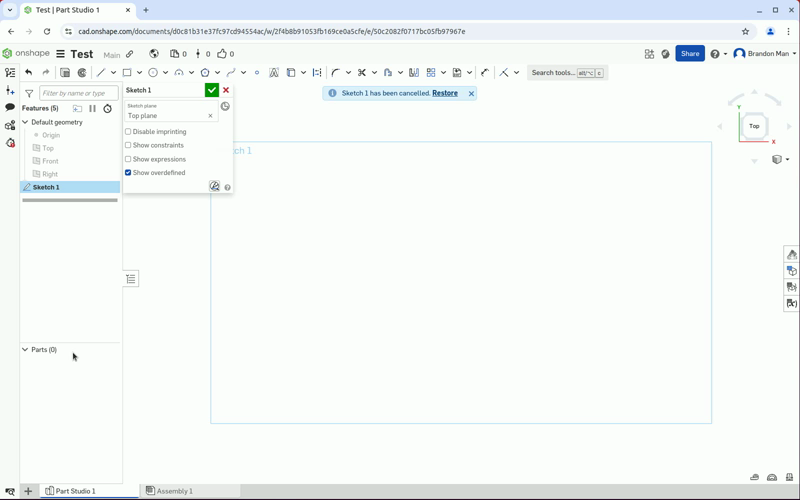
key(y)
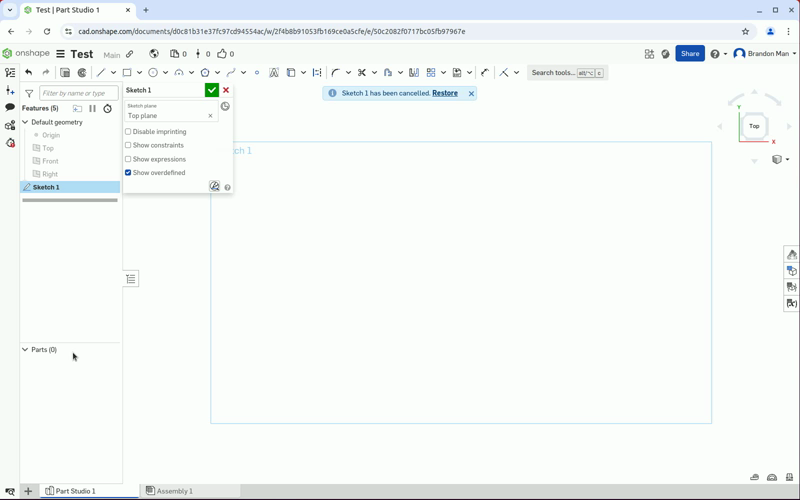
key(l)
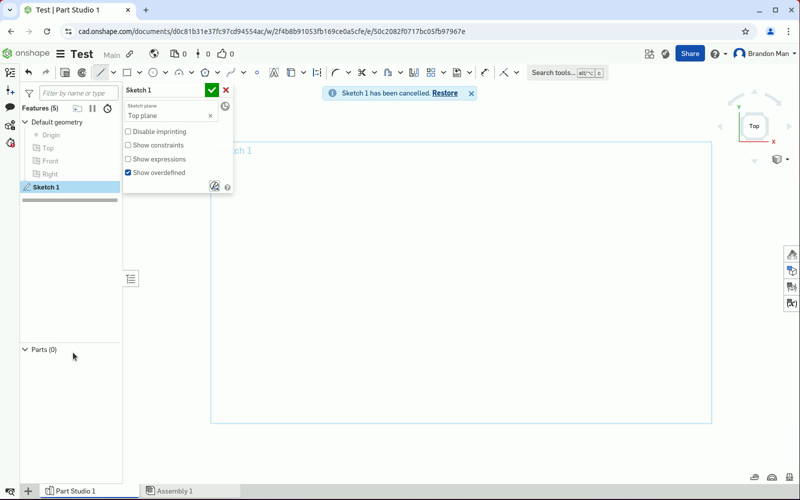
key_down(shift)
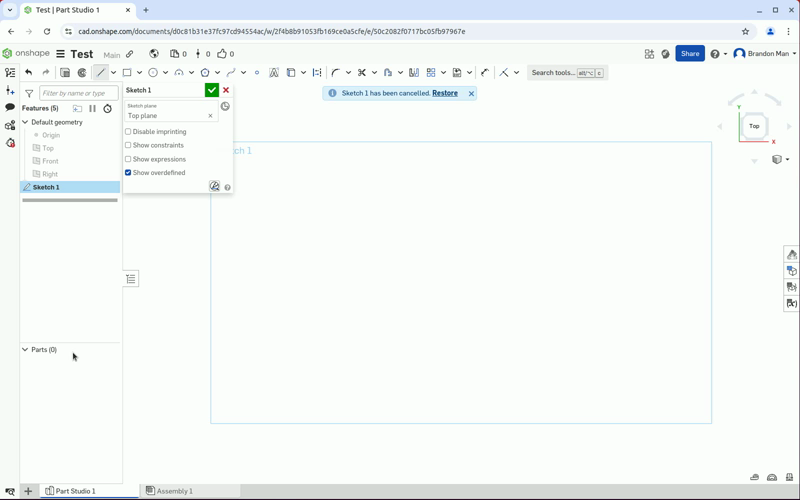
mouse_move(348, 395)
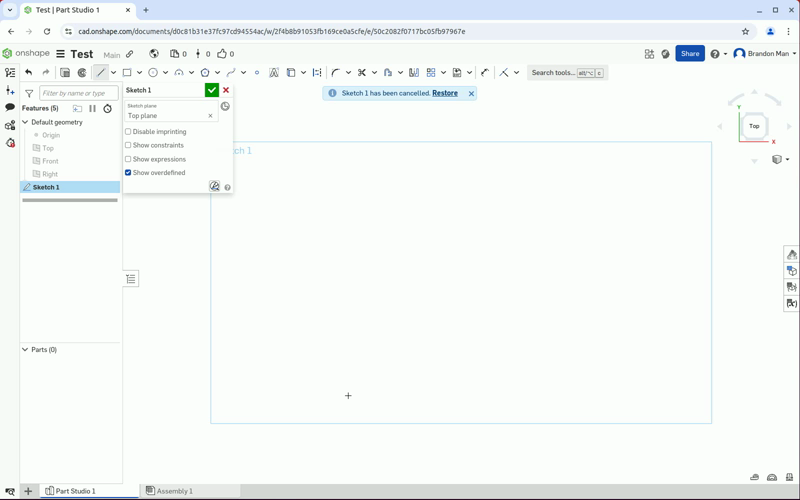
click(348, 395)
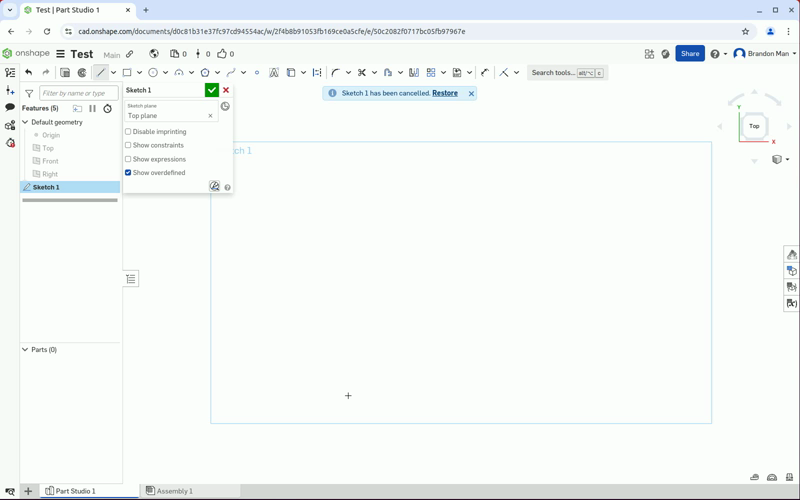
key_up(shift)
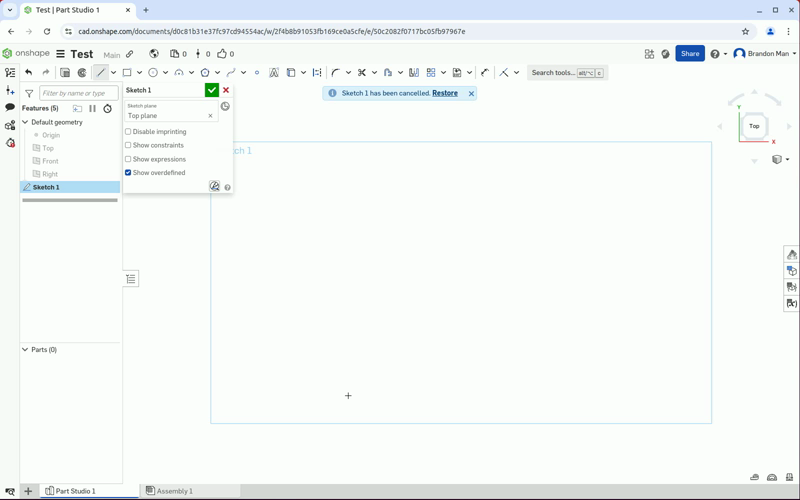
key_down(shift)
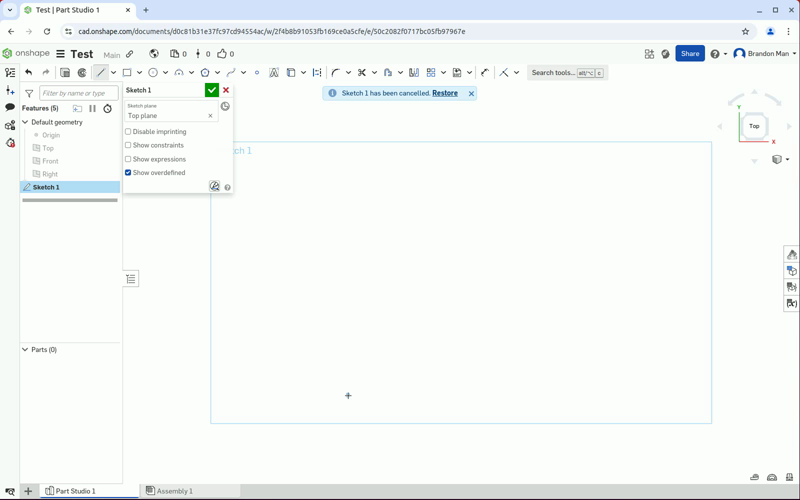
mouse_move(572, 395)
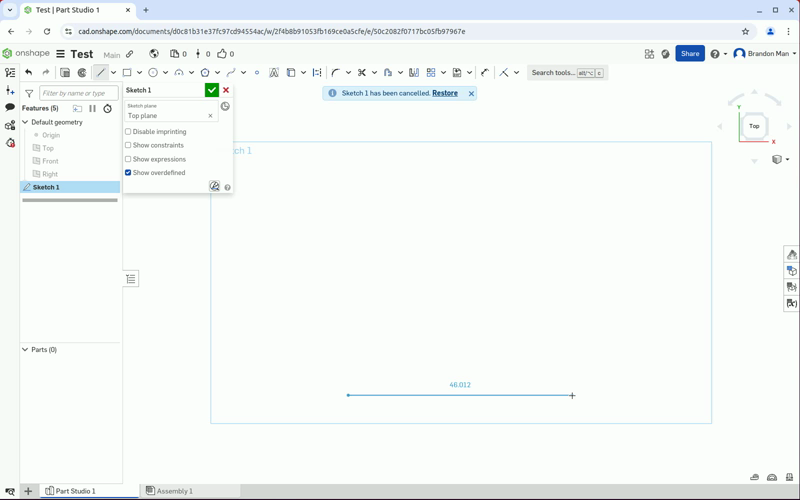
click(572, 395)
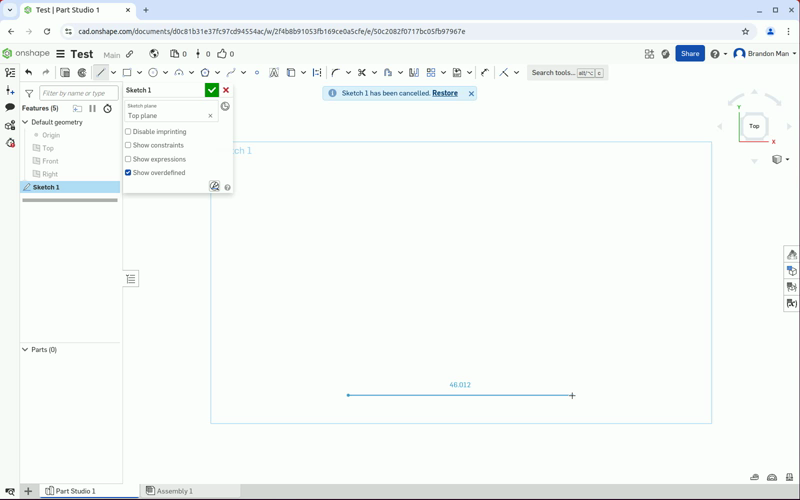
key_up(shift)
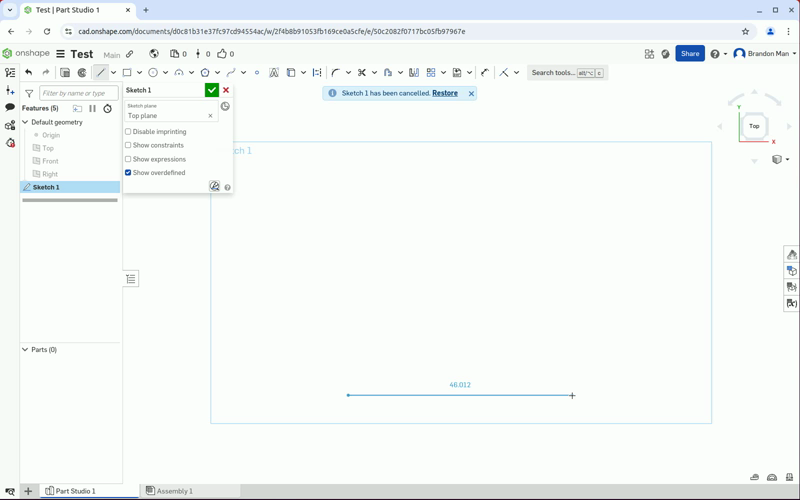
key_down(shift)
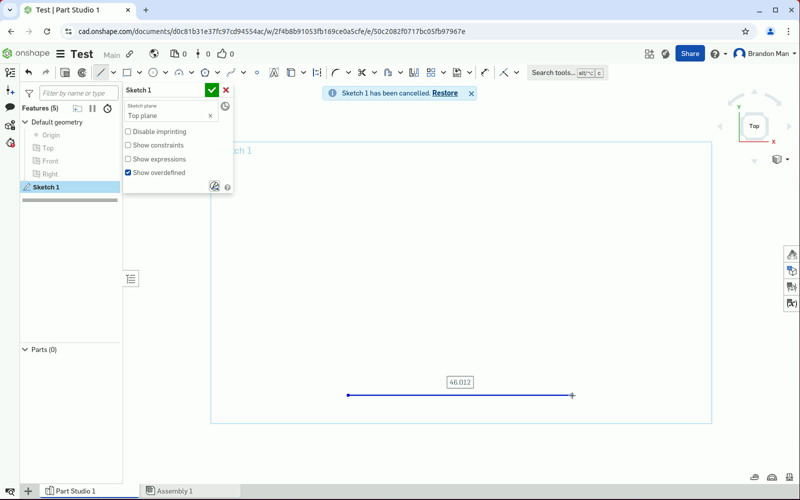
mouse_move(572, 171)
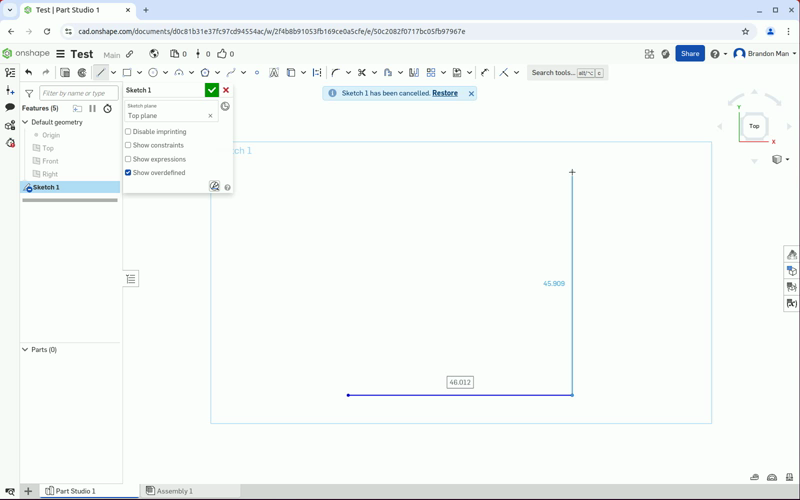
click(572, 171)
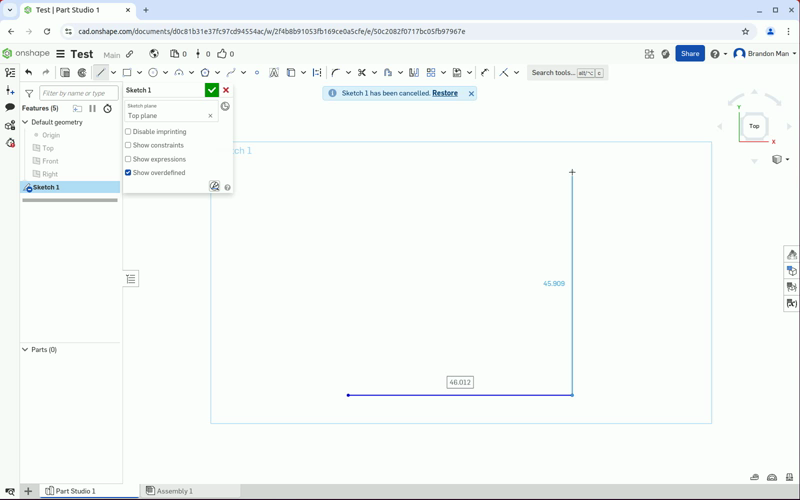
key_up(shift)
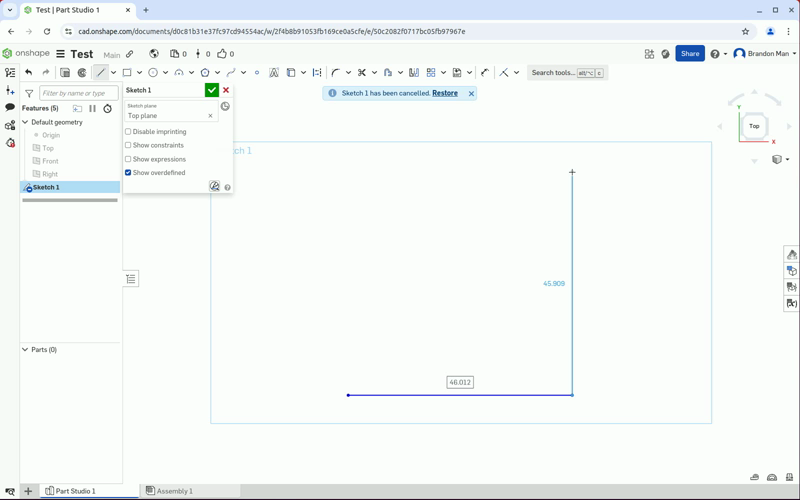
key_down(shift)
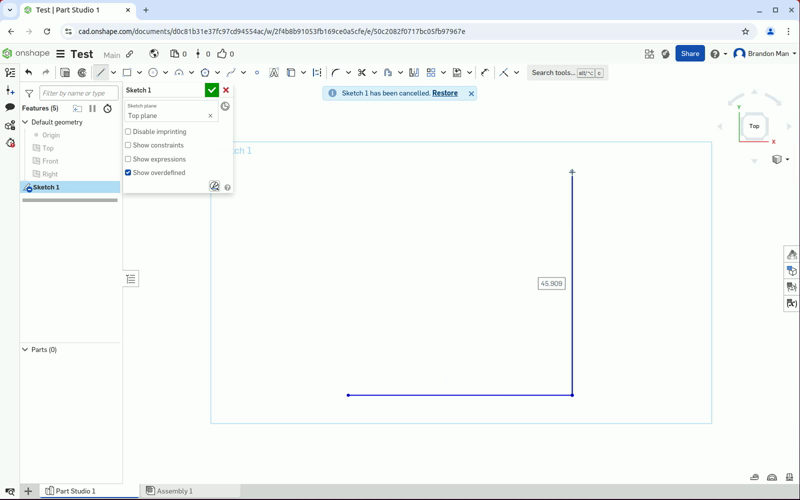
mouse_move(348, 171)
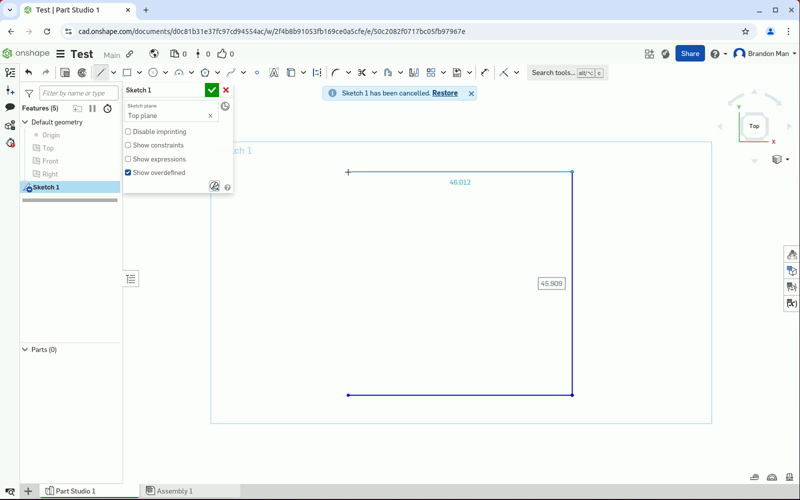
click(348, 171)
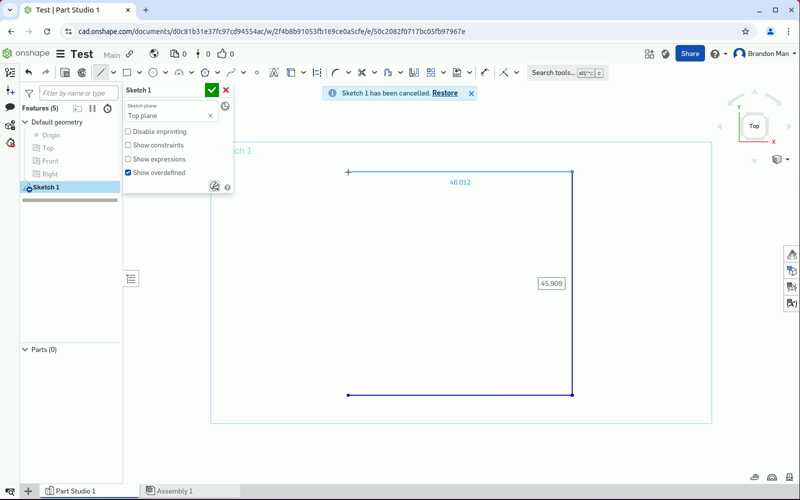
key_up(shift)
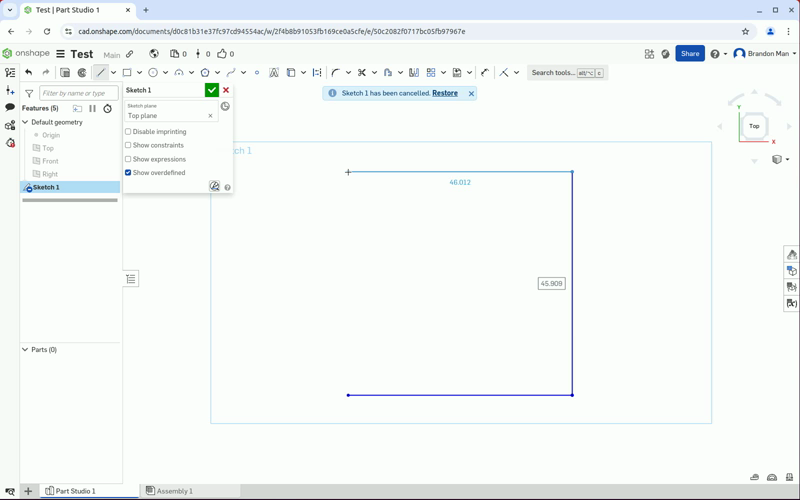
key_down(shift)
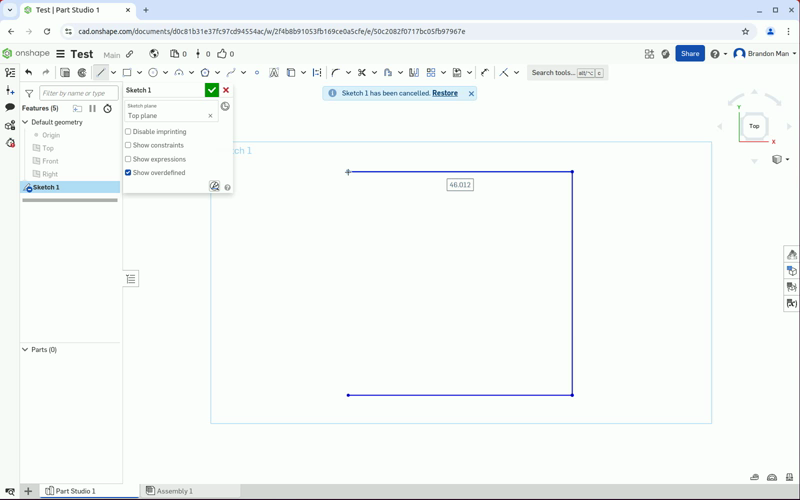
mouse_move(348, 395)
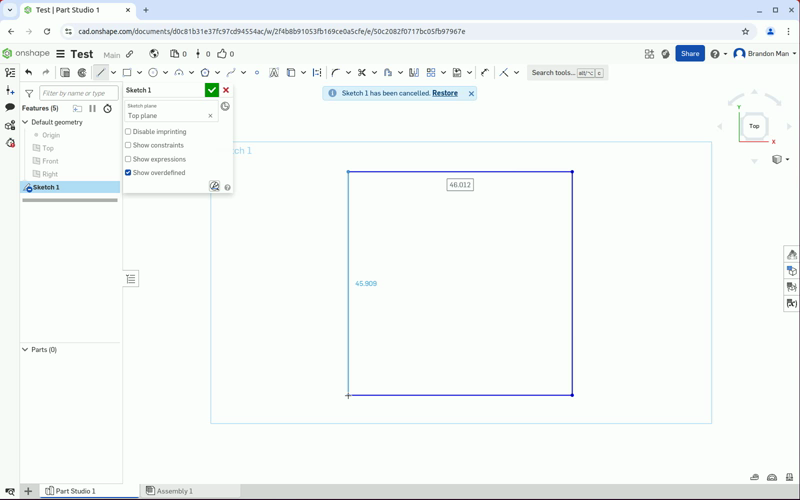
key_up(shift)
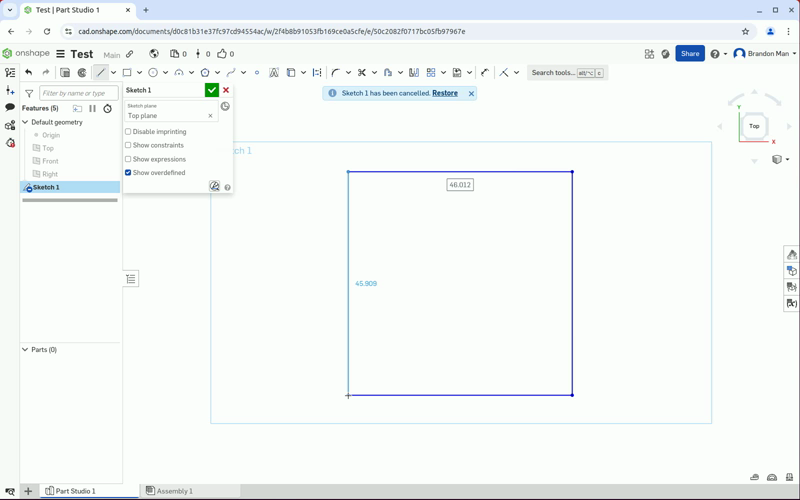
click(348, 395)
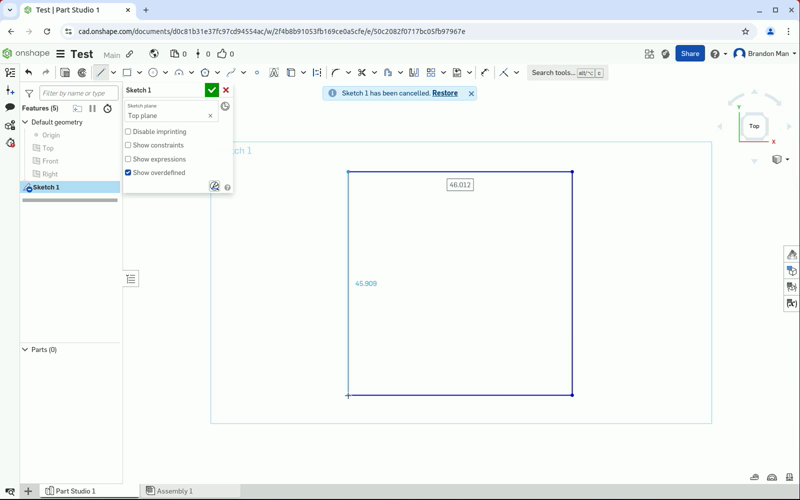
key(esc)
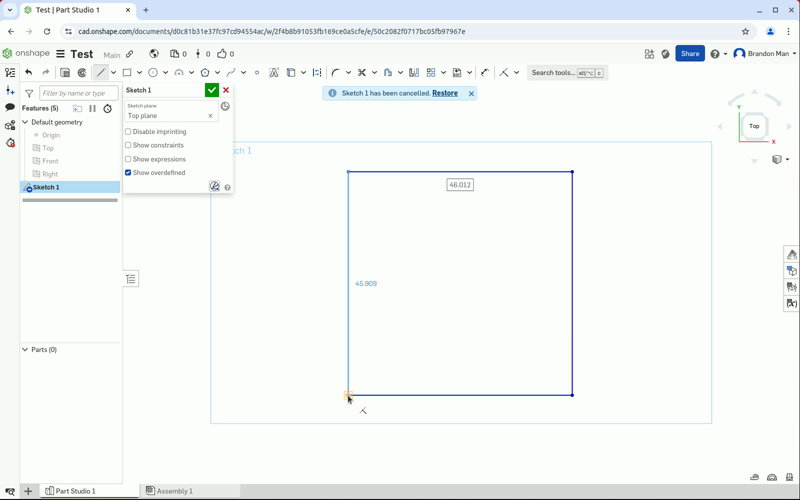
mouse_move(473, 239)
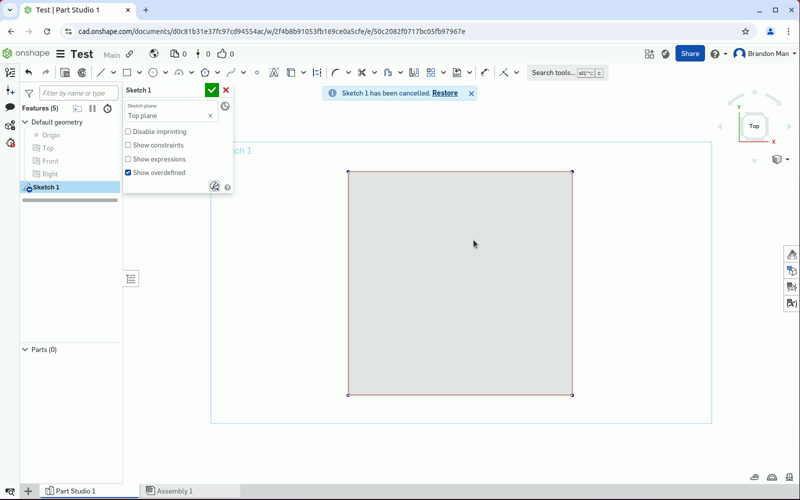
click(473, 239)
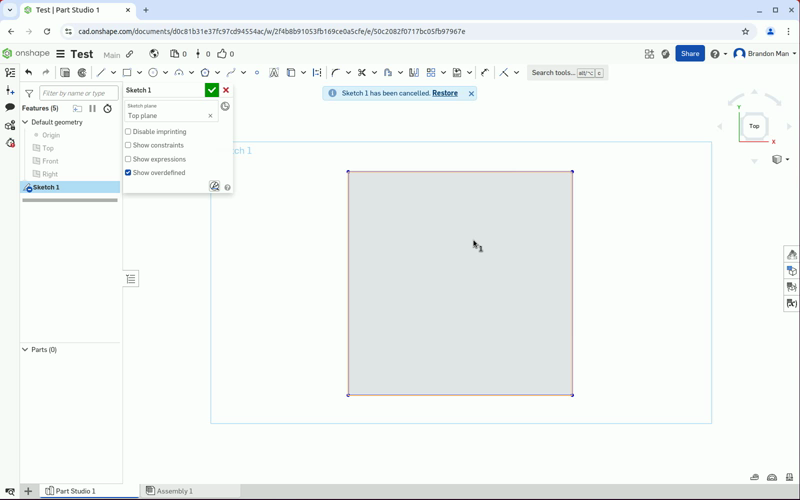
mouse_move(73, 352)
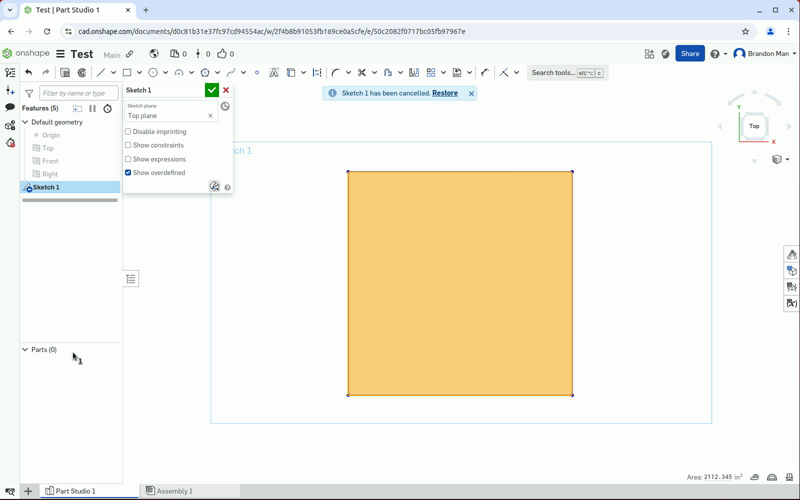
key(shift+y)
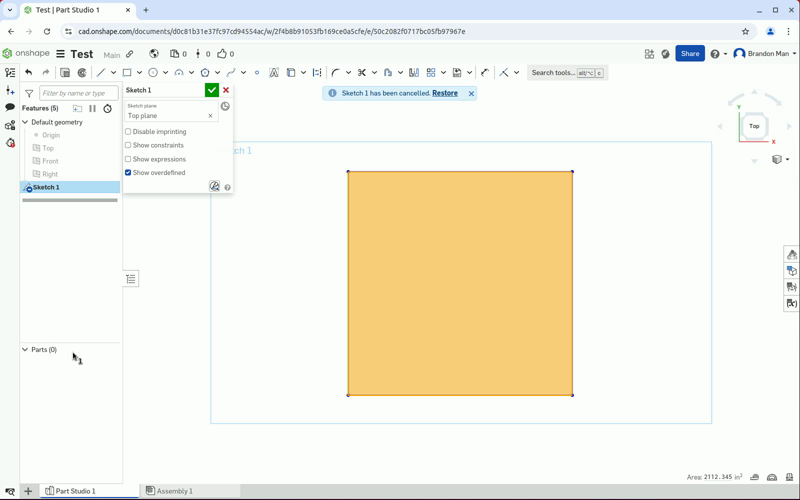
key(shift+e)
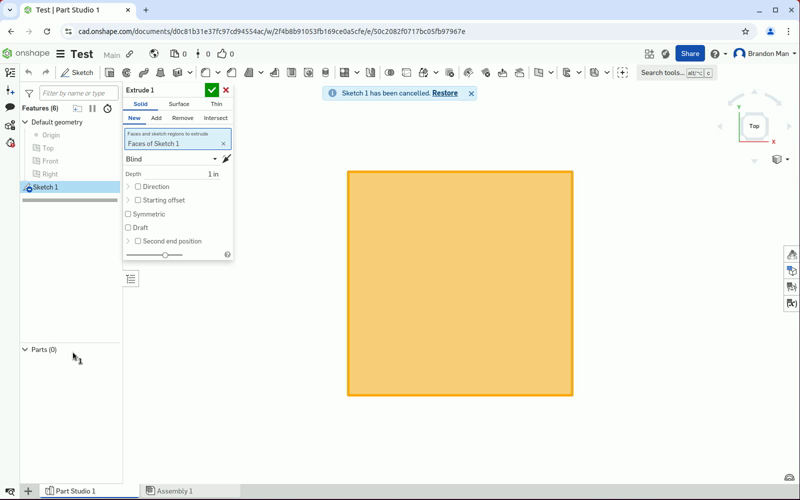
mouse_move(143, 106)
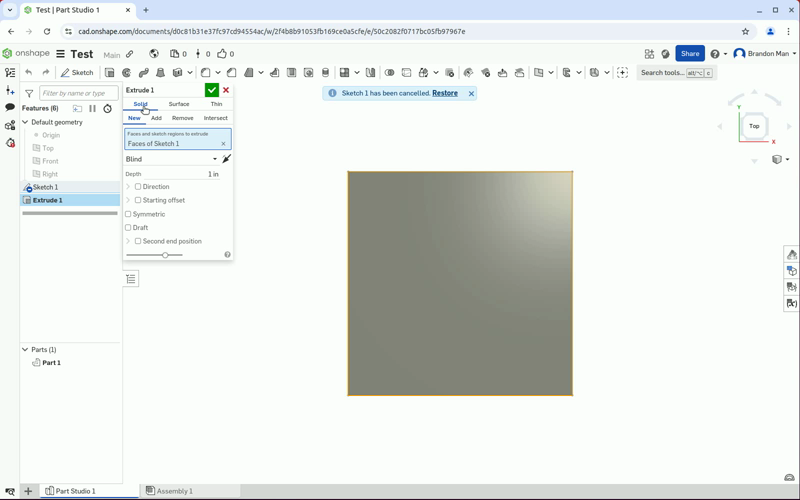
click(143, 106)
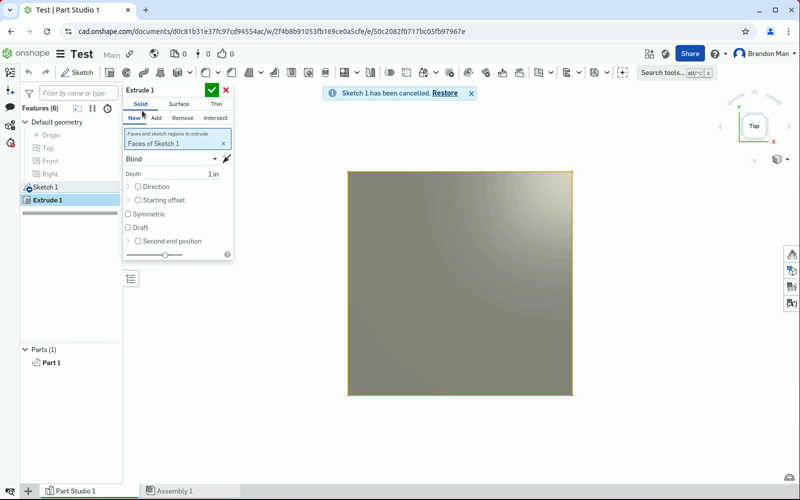
mouse_move(137, 120)
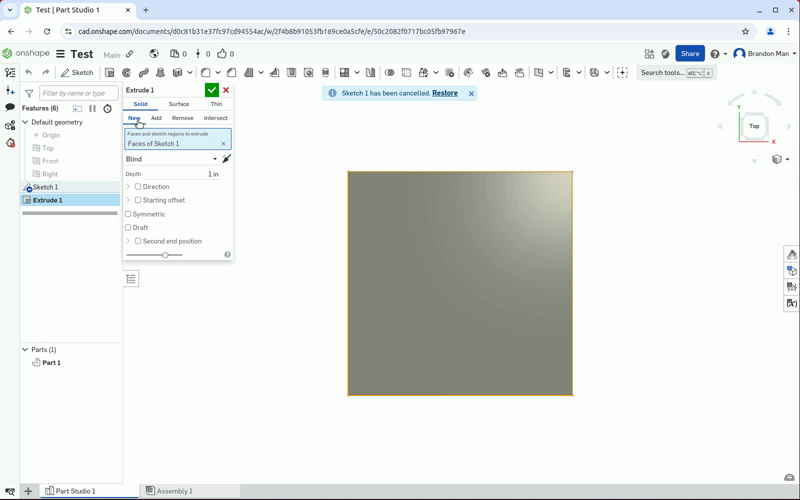
click(137, 120)
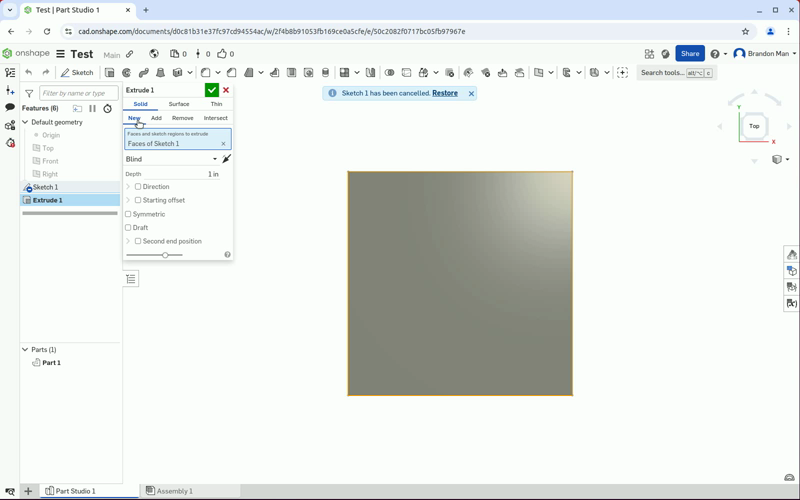
key(tab, 4)
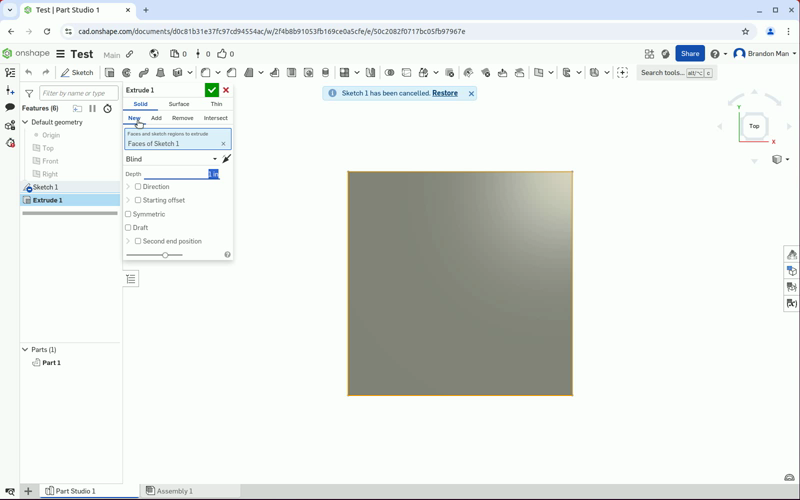
text(20.46)
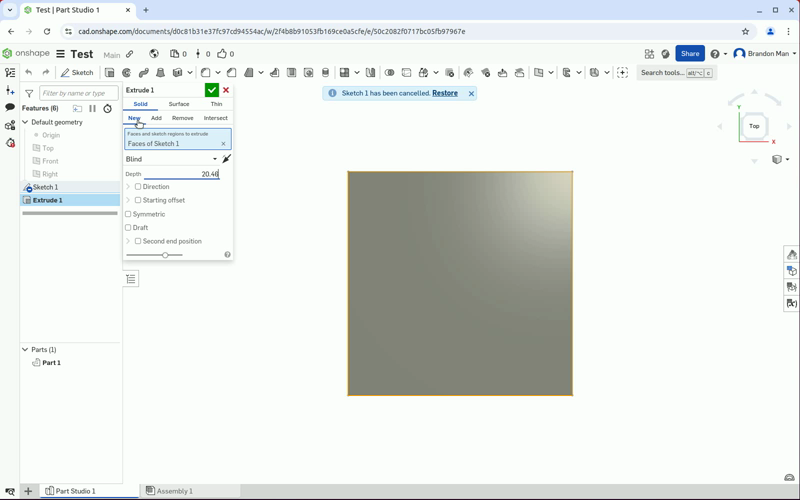
key(enter)
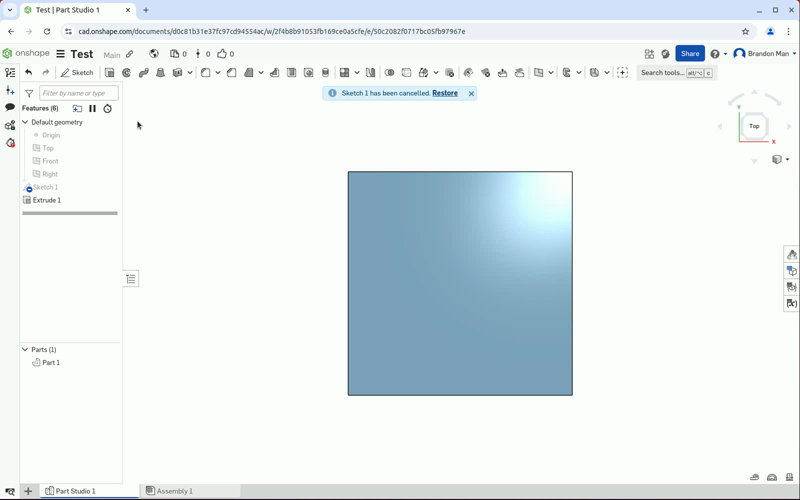
key(shift+h)
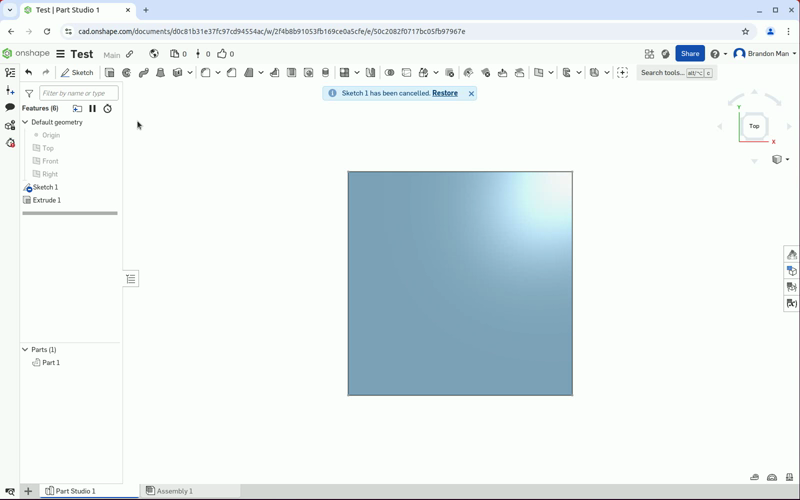
key(shift+h)
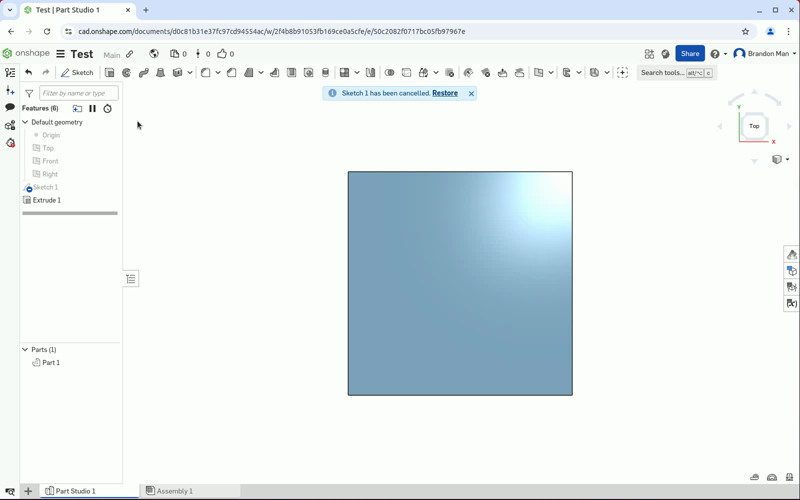
mouse_move(73, 189)
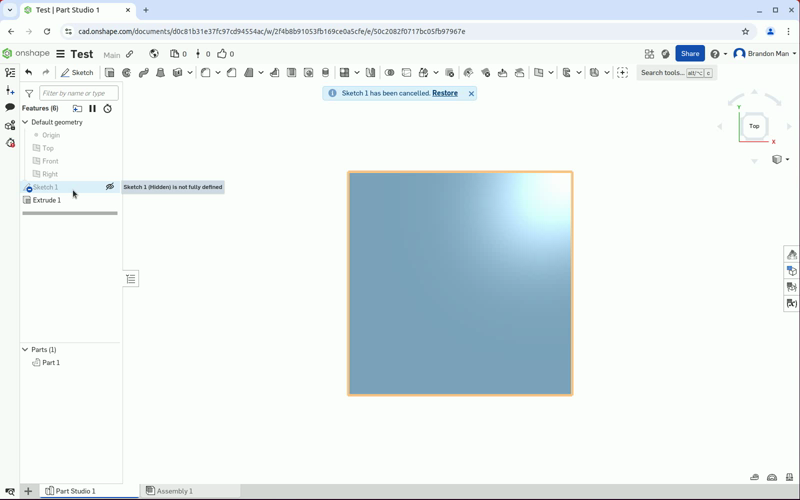
click(73, 189)
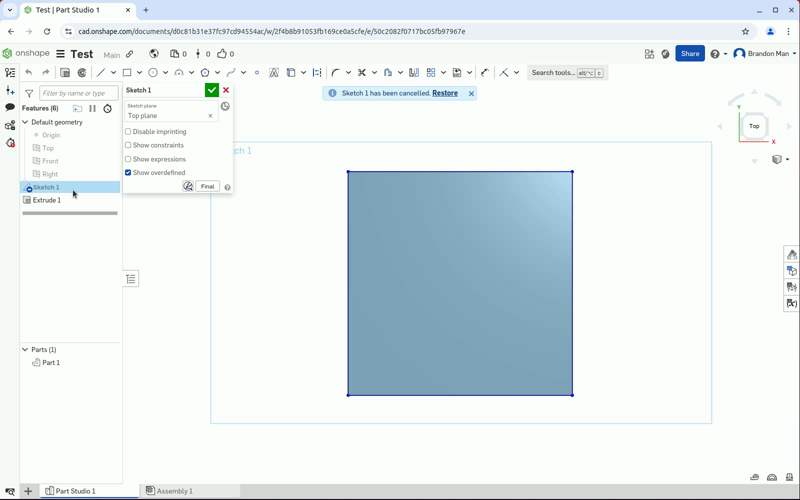
mouse_move(229, 92)
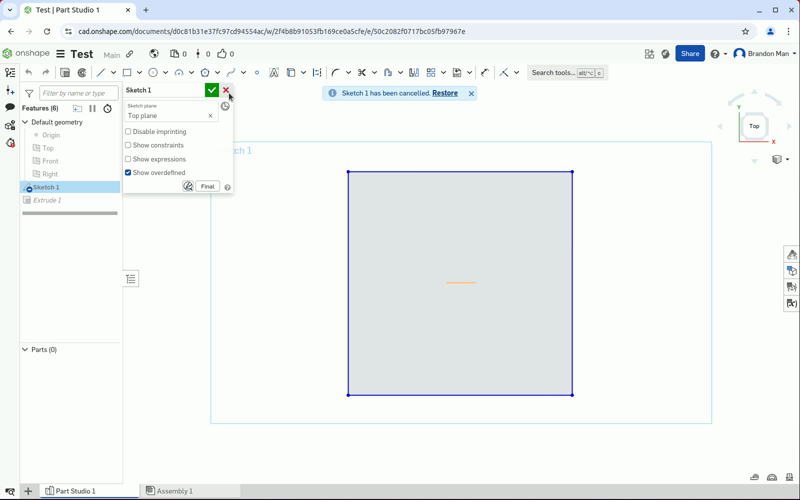
click(229, 92)
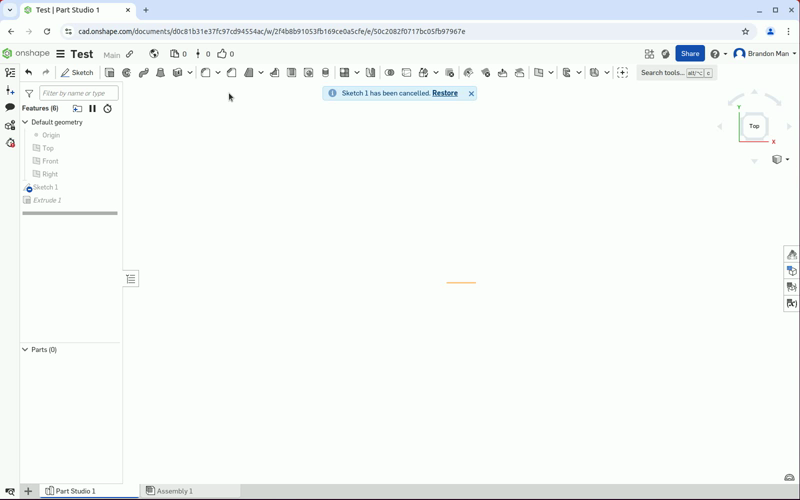
mouse_move(541, 75)
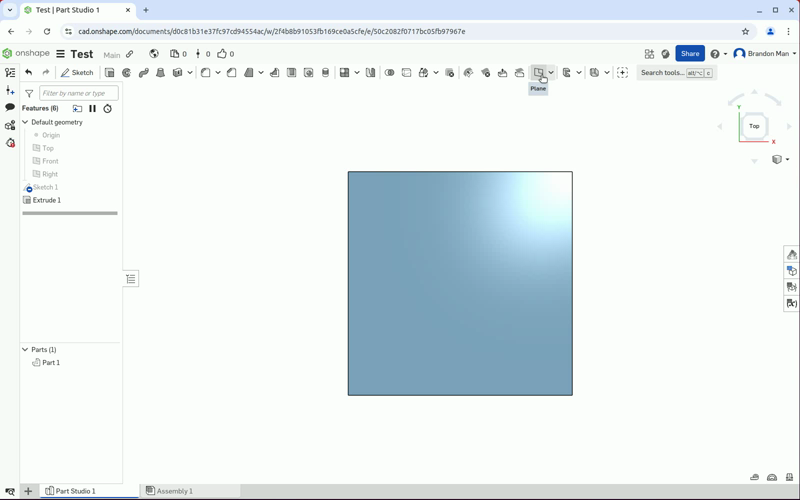
click(541, 75)
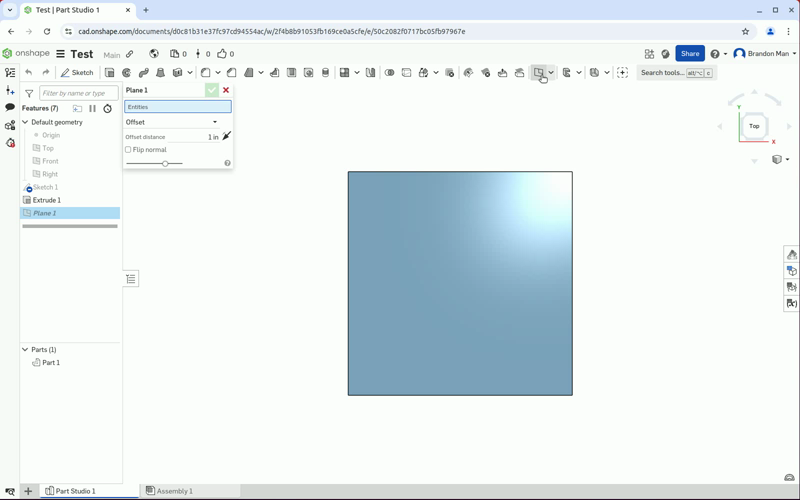
mouse_move(73, 150)
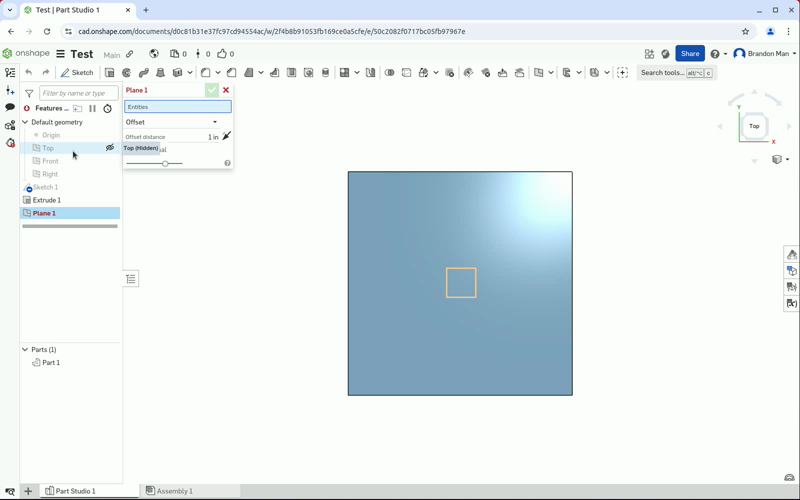
click(73, 150)
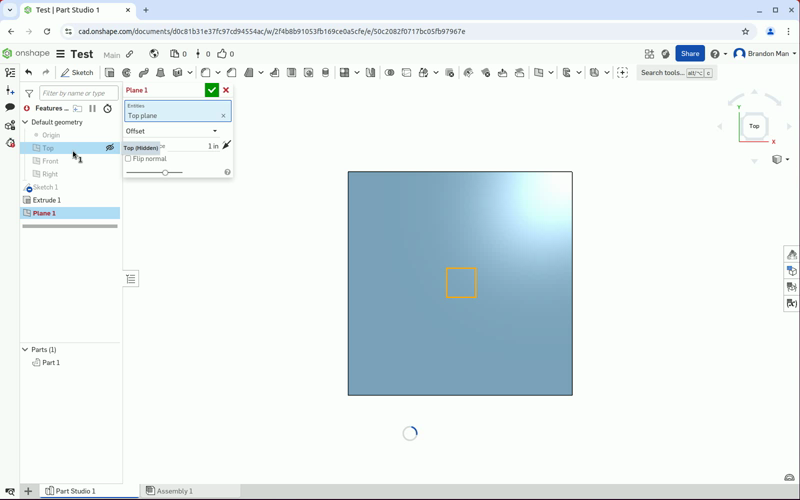
key(tab, 2)
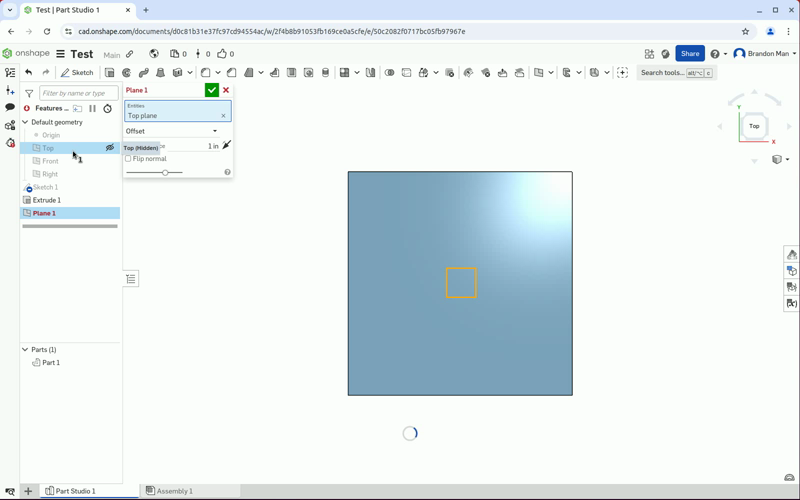
text(20.459)
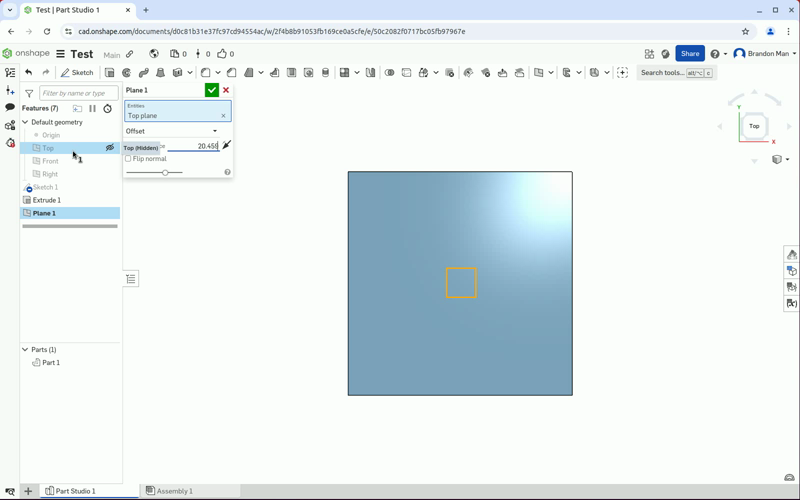
key(enter, 2)
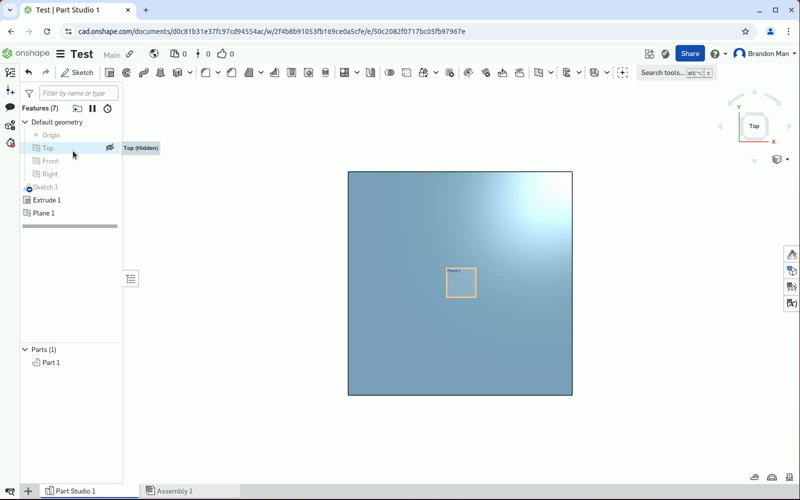
key(shift+s)
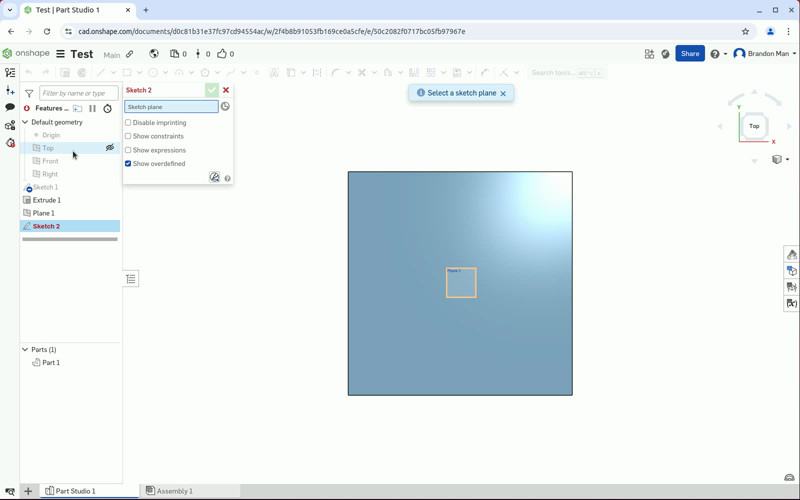
mouse_move(73, 215)
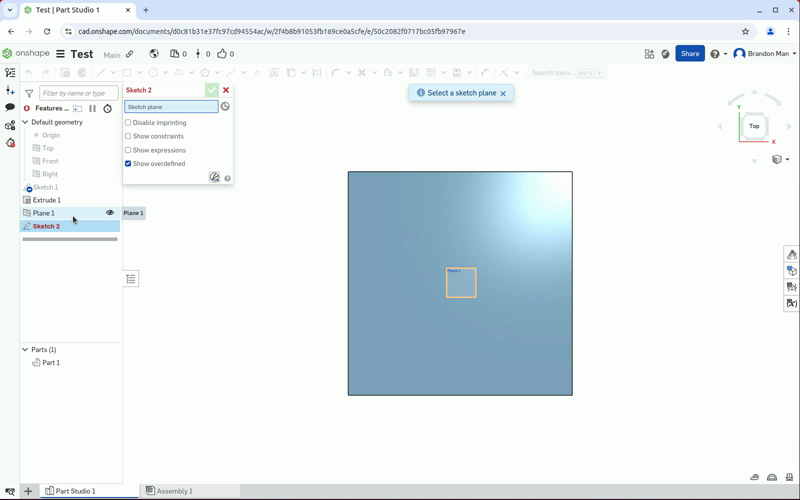
click(73, 215)
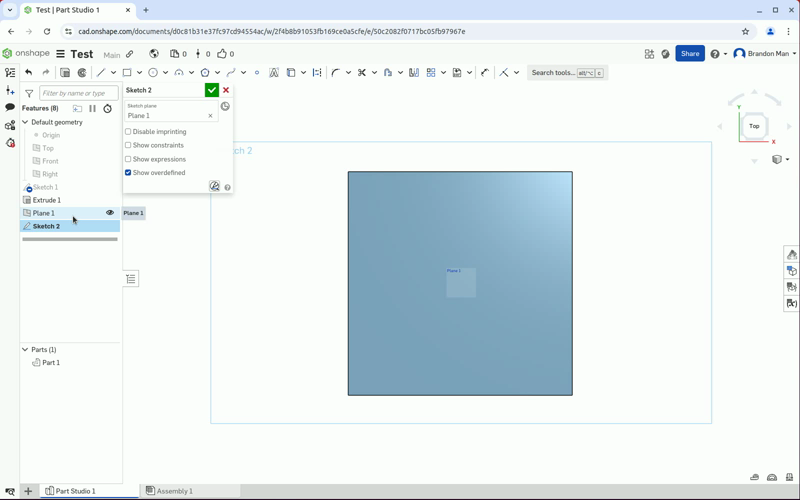
mouse_move(73, 352)
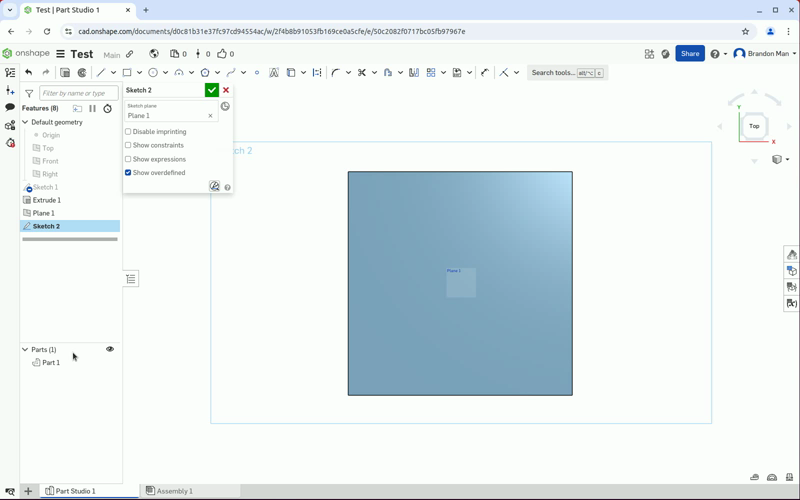
key(y)
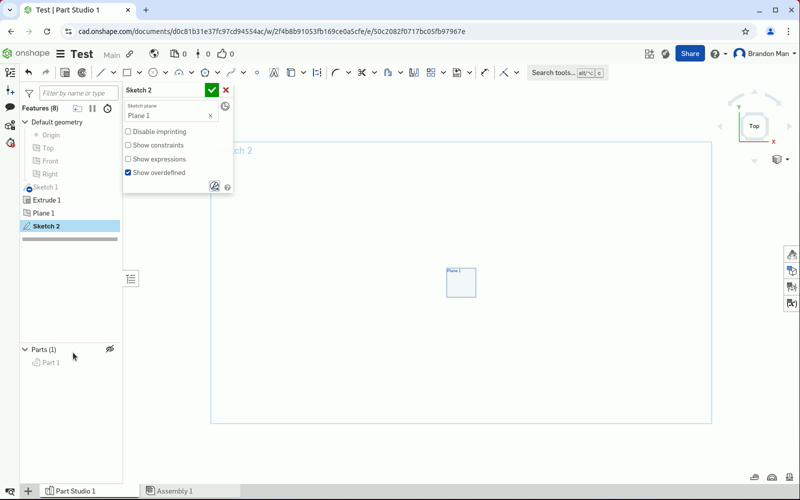
key(c)
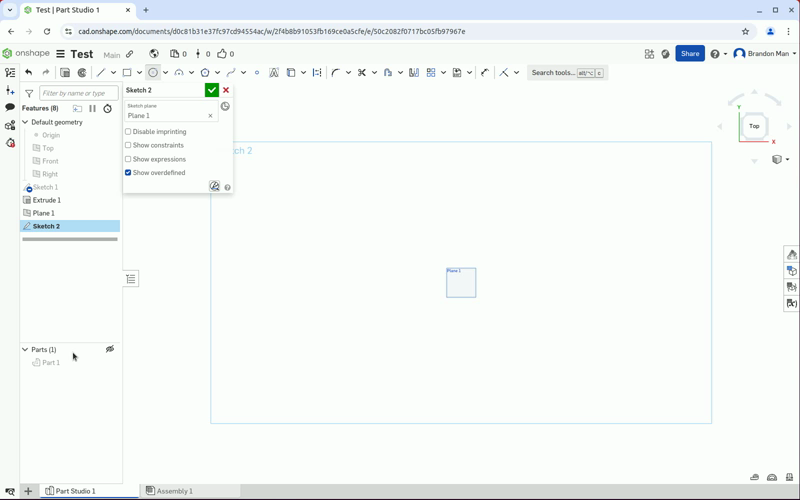
key_down(shift)
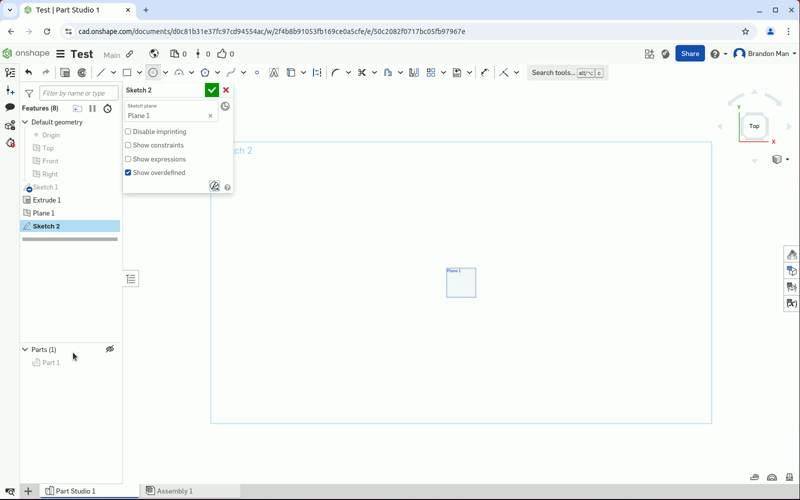
mouse_move(461, 282)
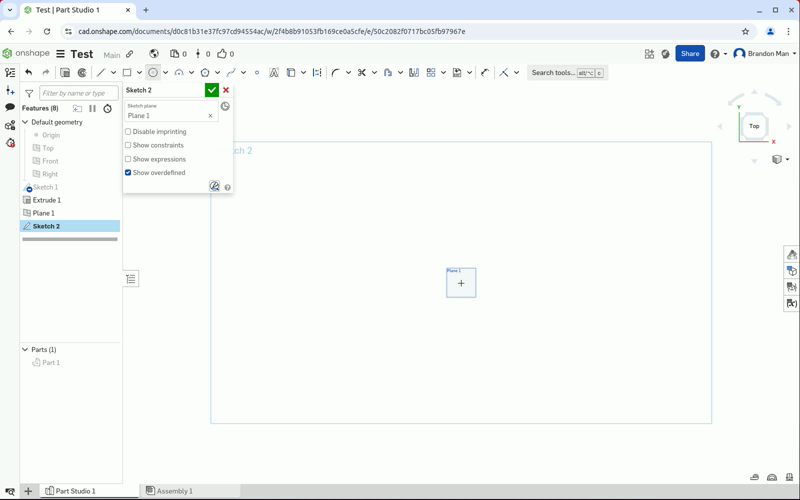
click(461, 282)
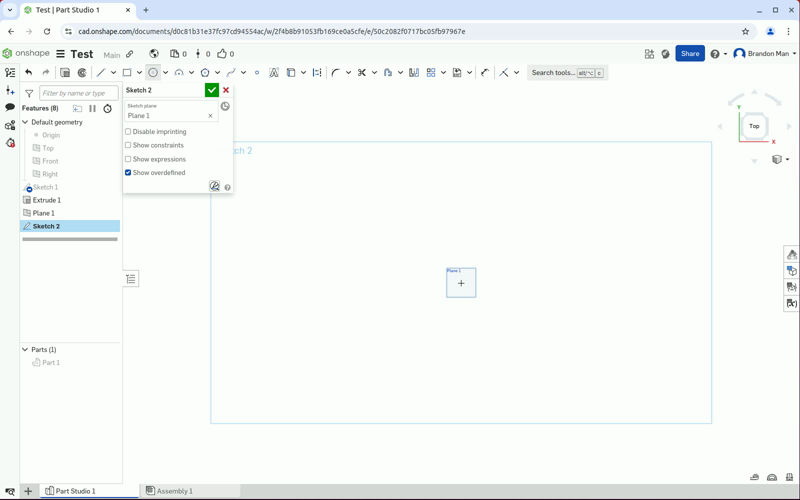
key_up(shift)
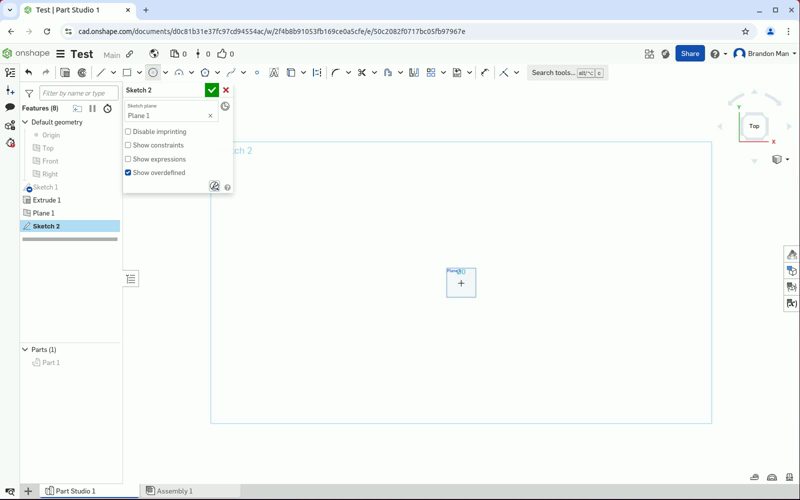
mouse_move(501, 282)
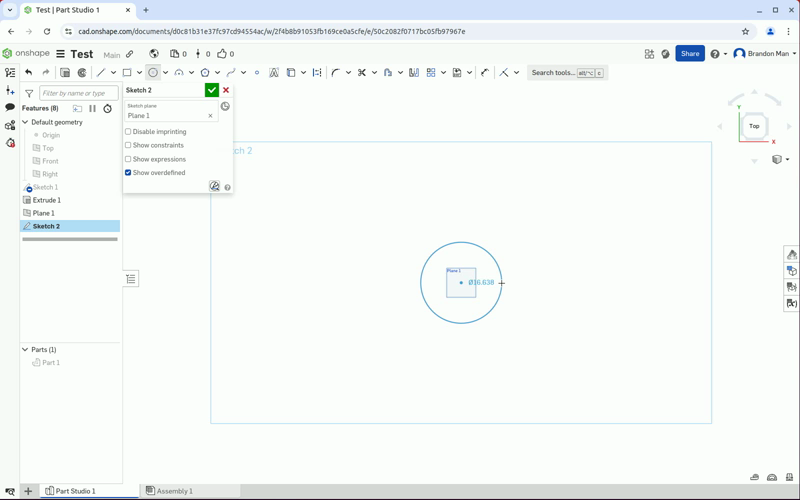
click(501, 282)
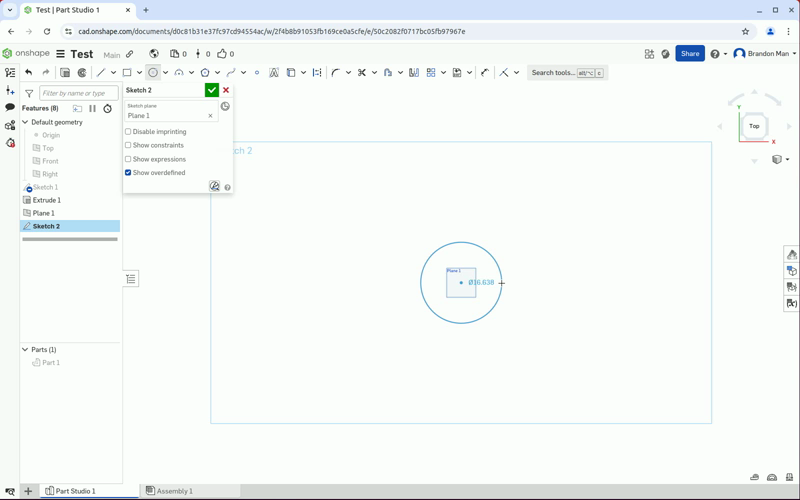
key(esc)
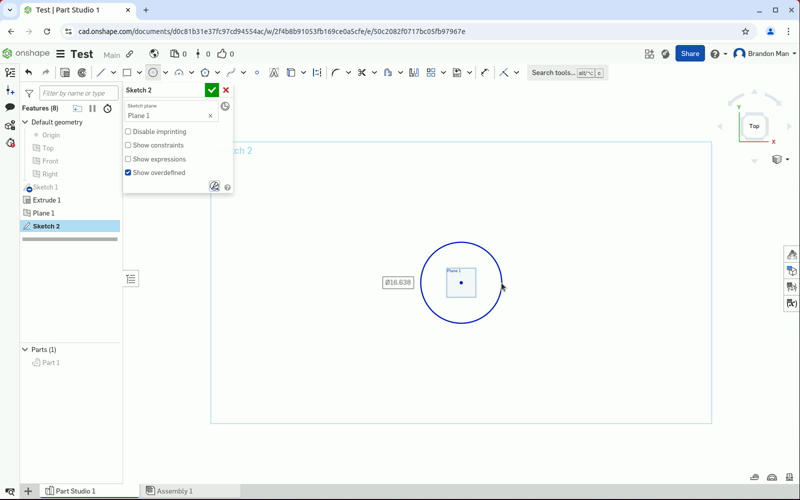
mouse_move(472, 269)
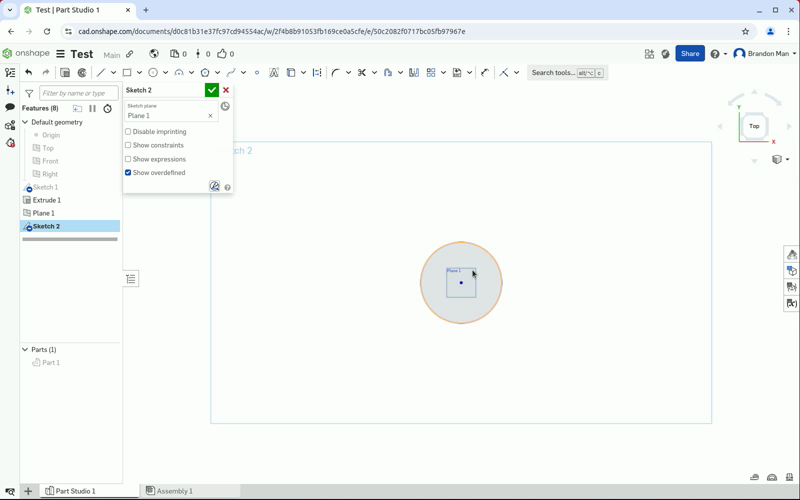
click(472, 269)
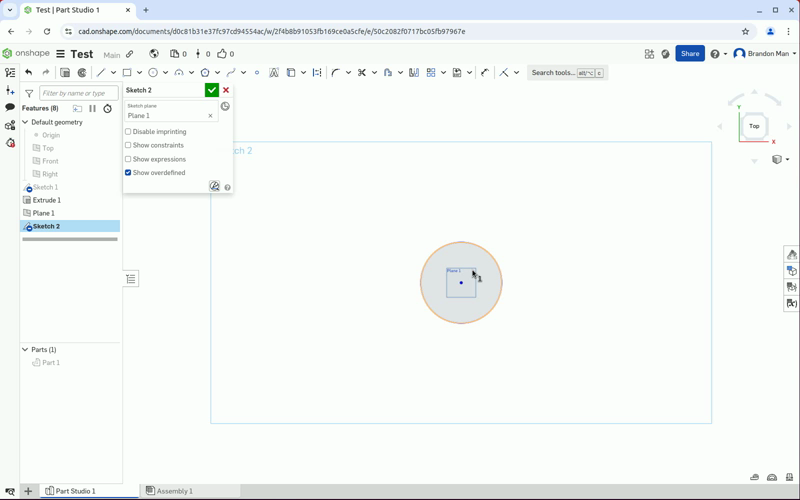
mouse_move(73, 352)
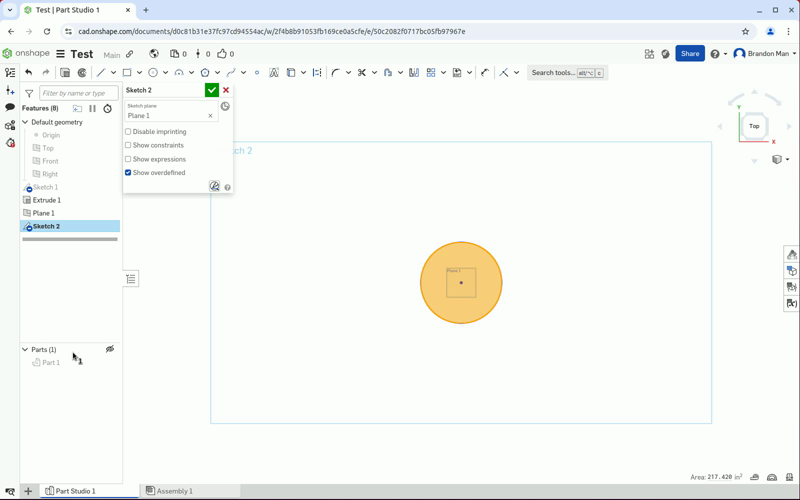
key(shift+y)
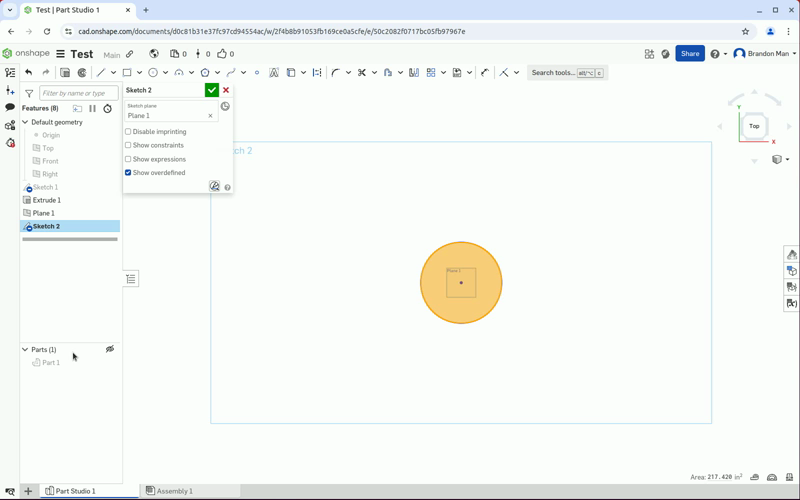
key(shift+e)
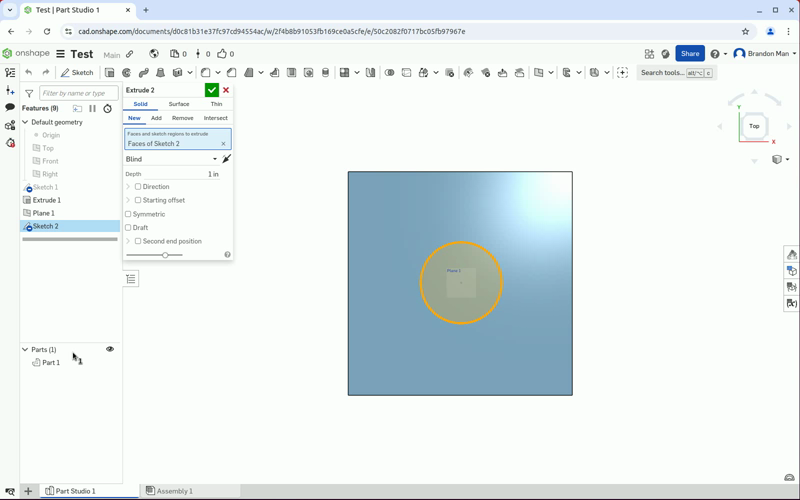
mouse_move(143, 106)
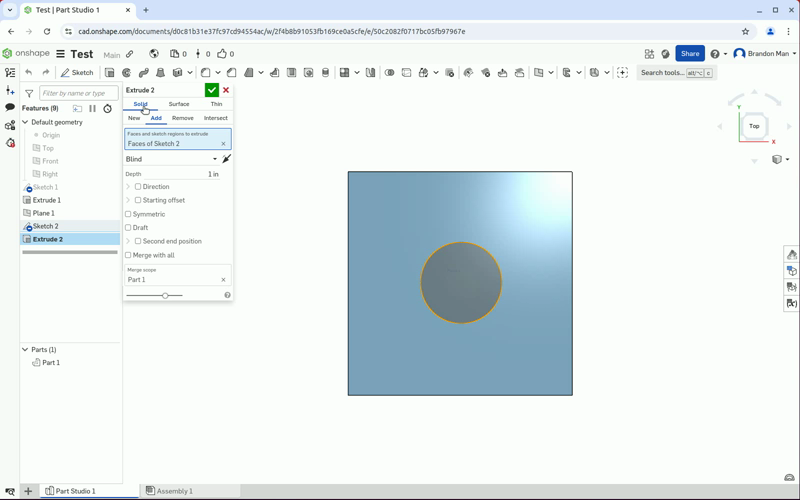
click(143, 106)
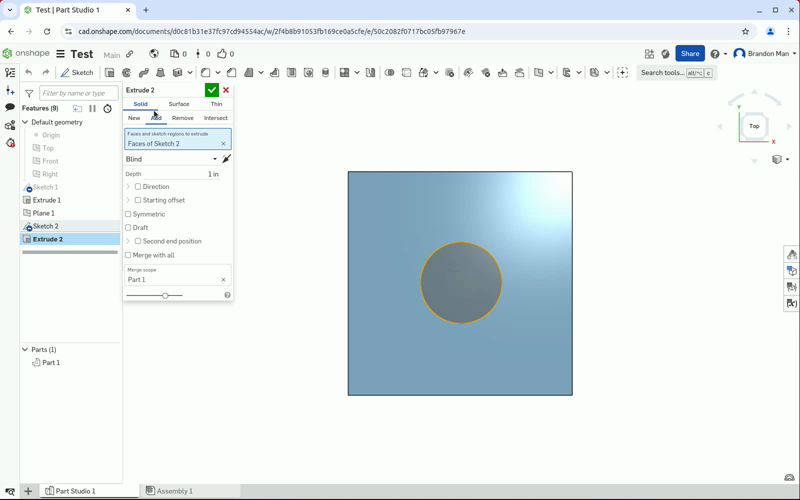
mouse_move(186, 120)
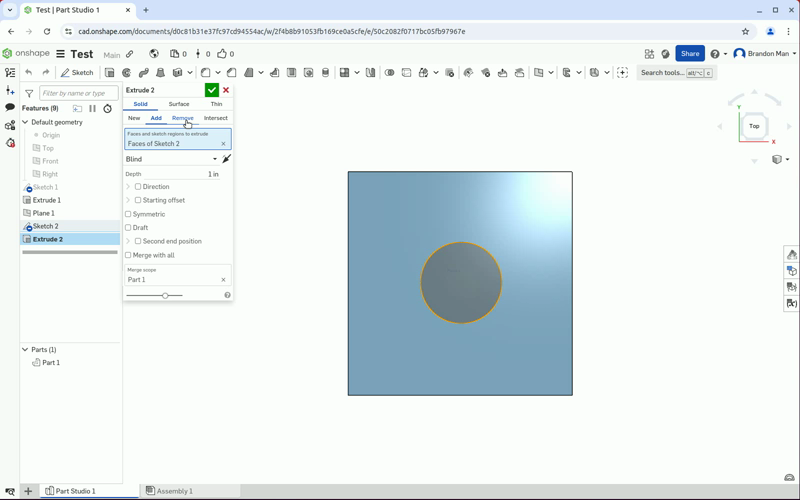
click(186, 120)
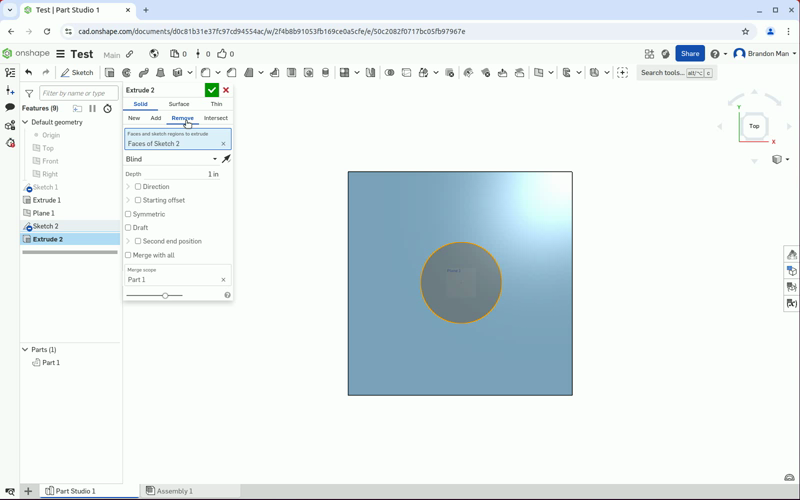
key(tab, 4)
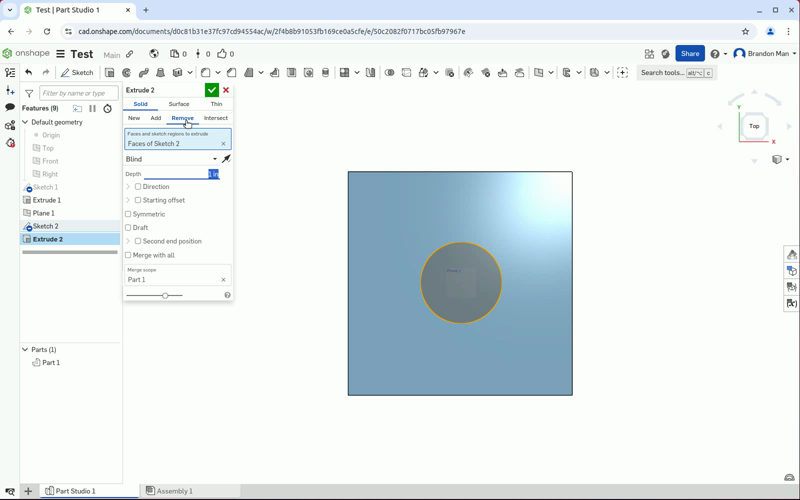
text(12.276)
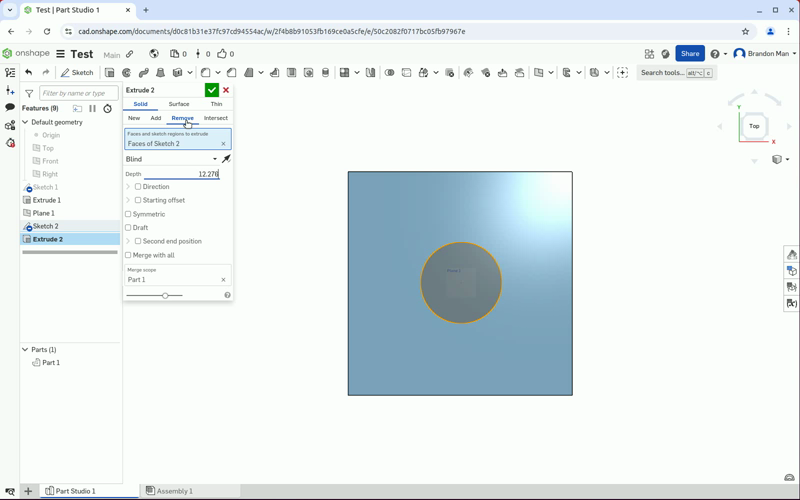
key(tab, 6)
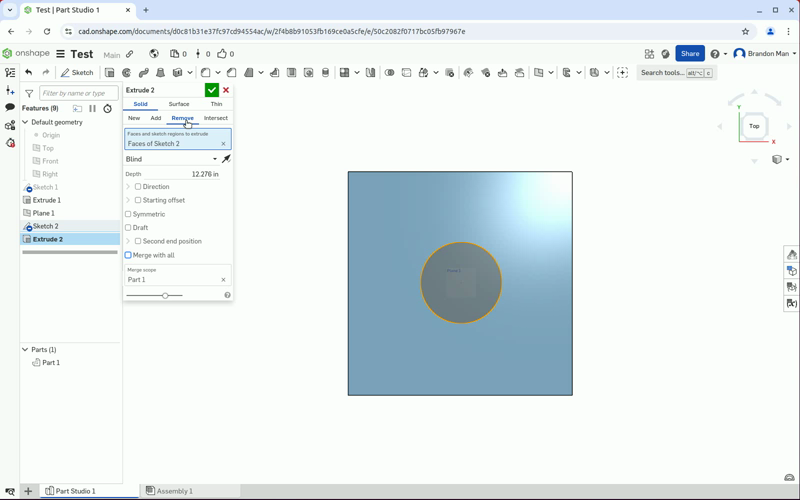
key(space)
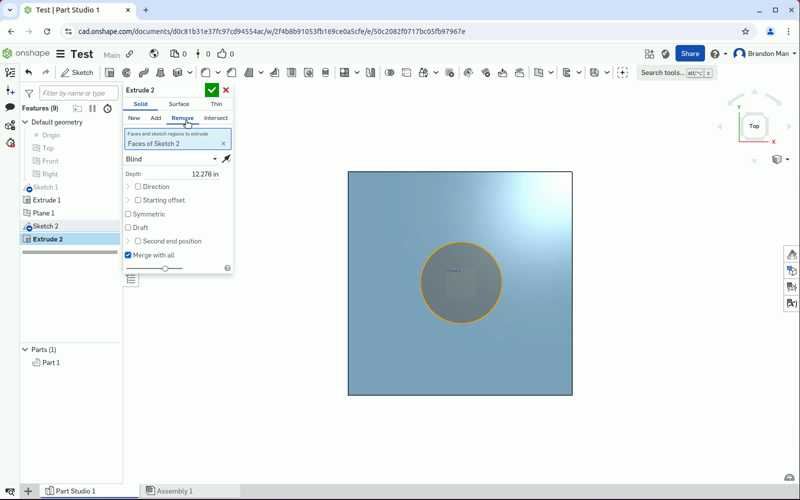
key(enter)
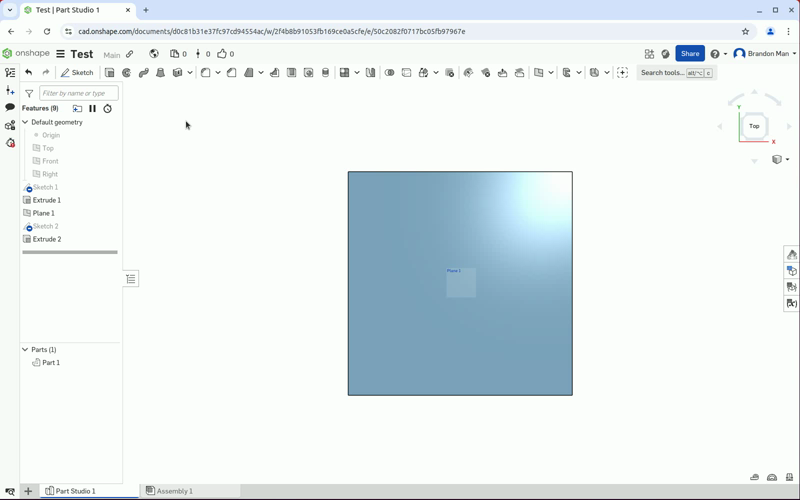
key(shift+h)
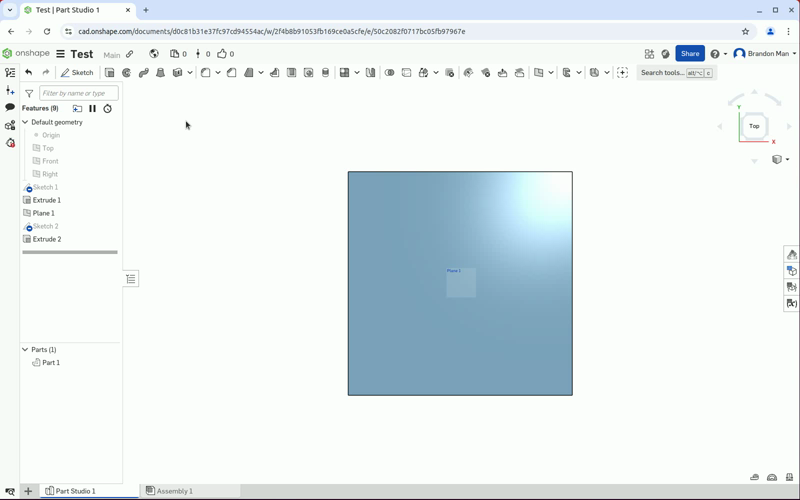
key(shift+h)
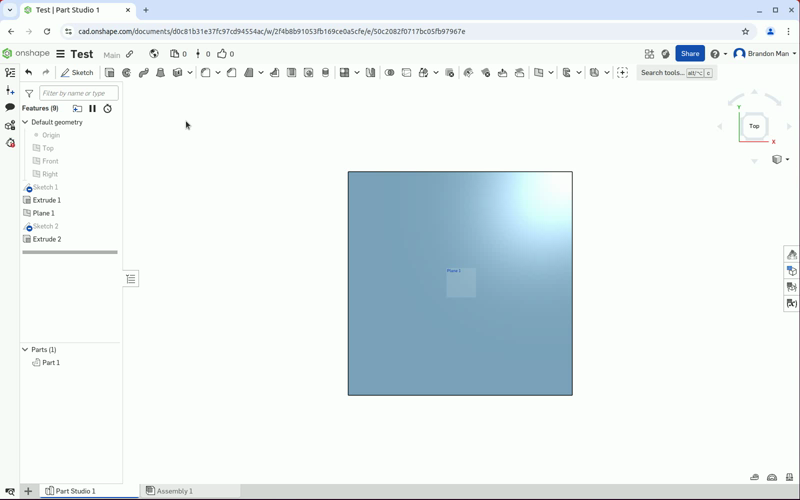
mouse_move(73, 189)
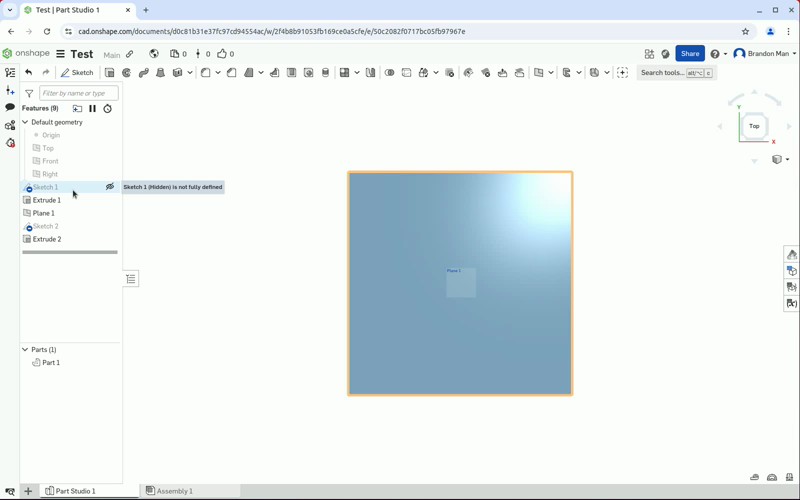
click(73, 189)
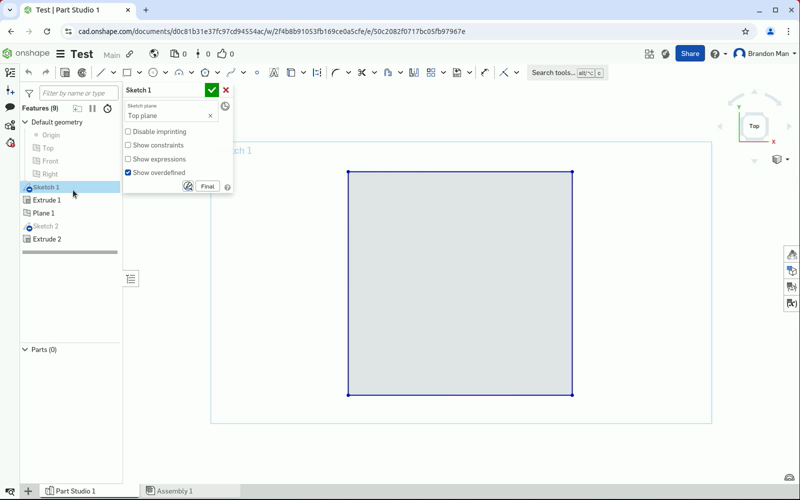
mouse_move(229, 92)
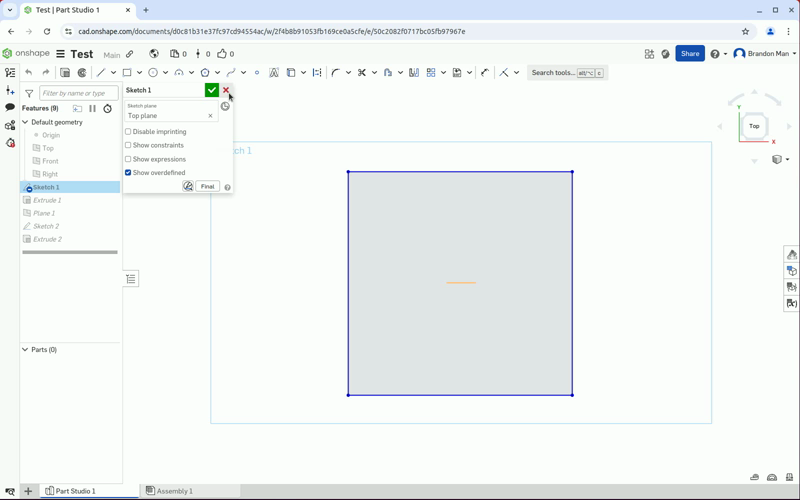
click(229, 92)
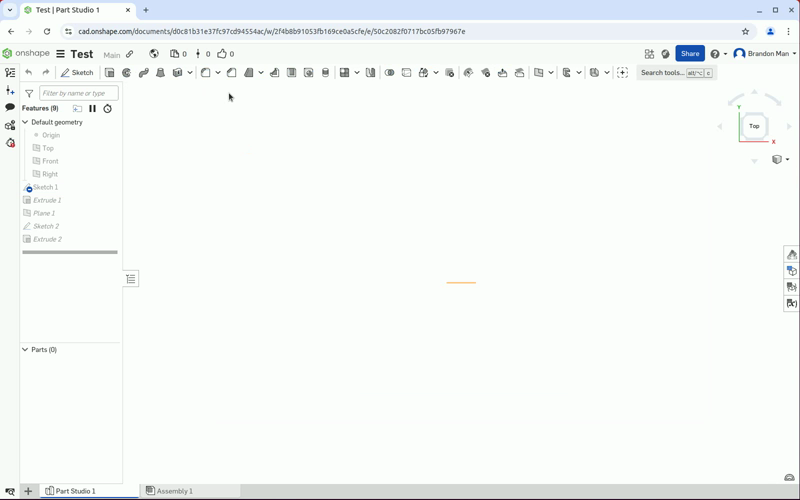
key(shift+s)
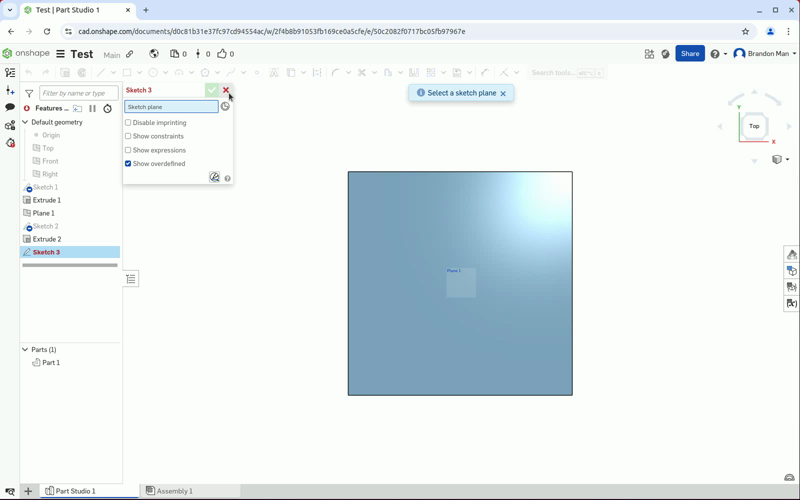
mouse_move(73, 215)
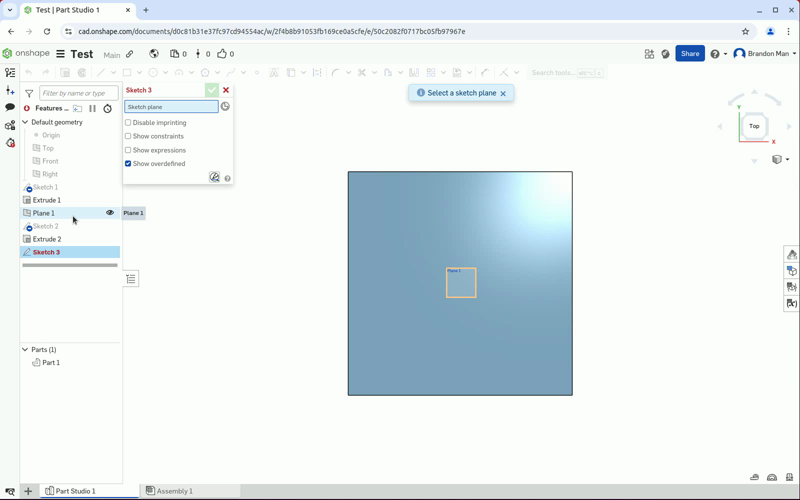
click(73, 215)
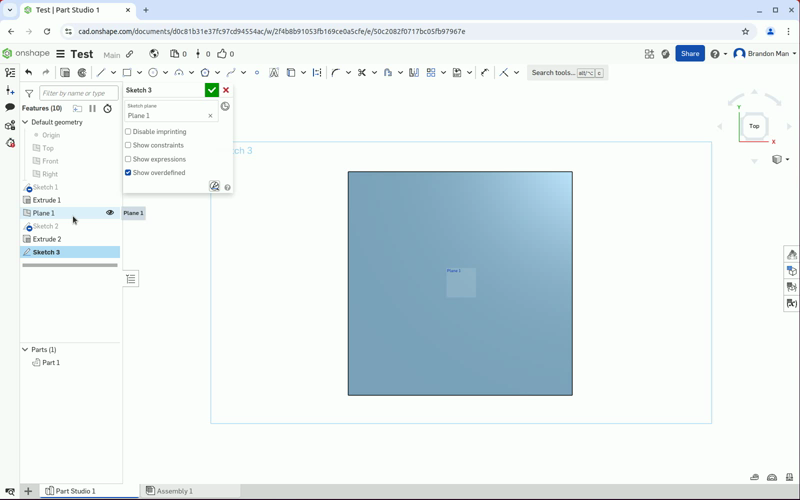
mouse_move(73, 352)
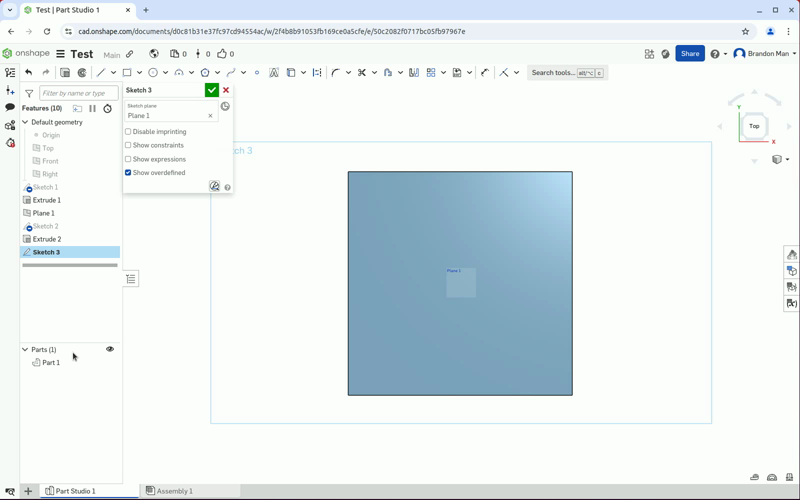
key(y)
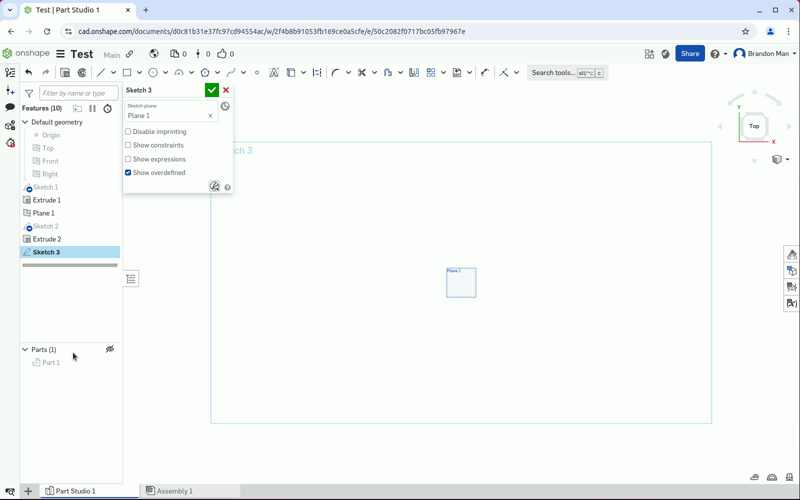
key(c)
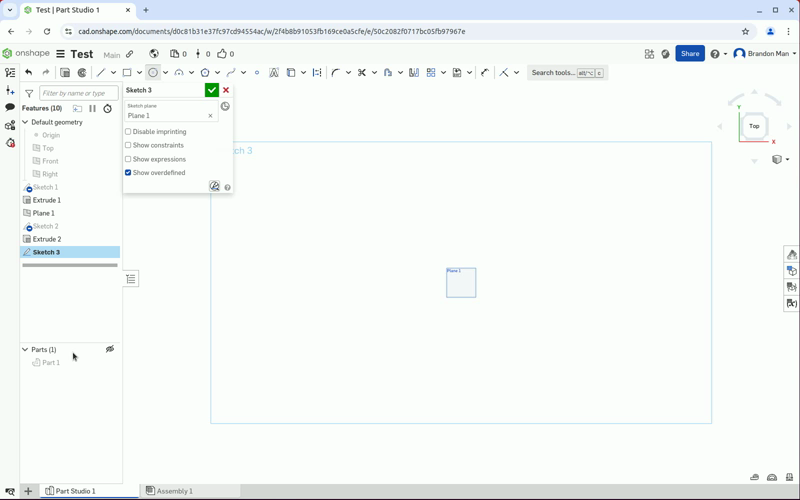
key_down(shift)
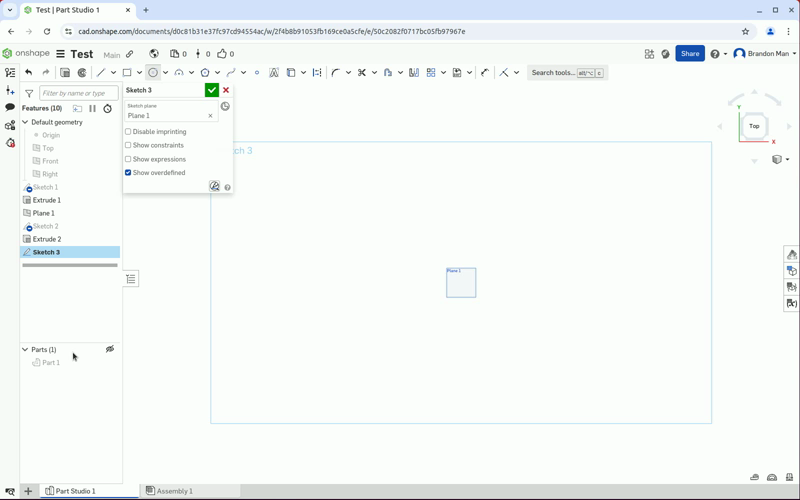
mouse_move(481, 282)
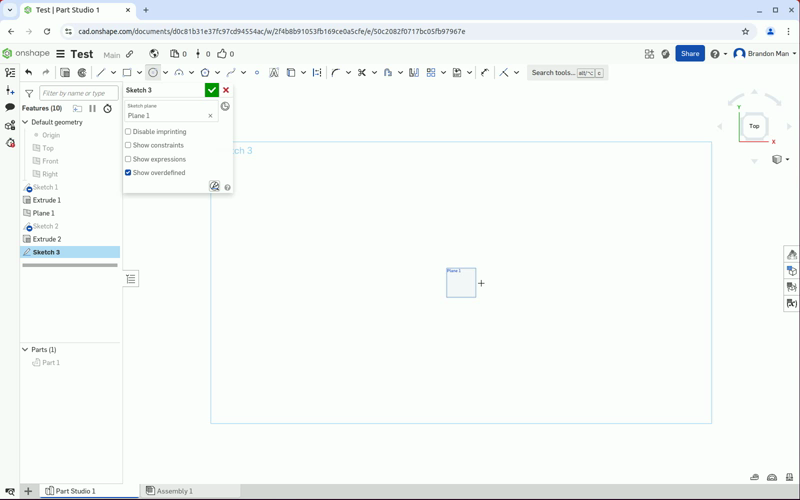
click(481, 282)
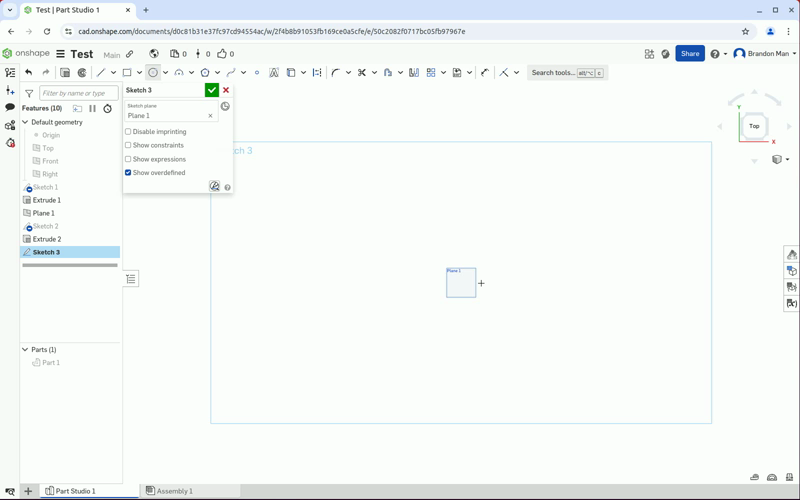
key_up(shift)
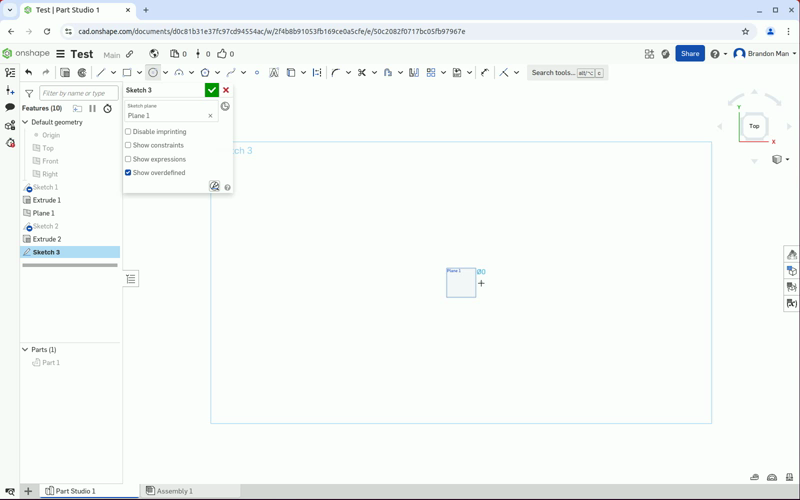
mouse_move(541, 282)
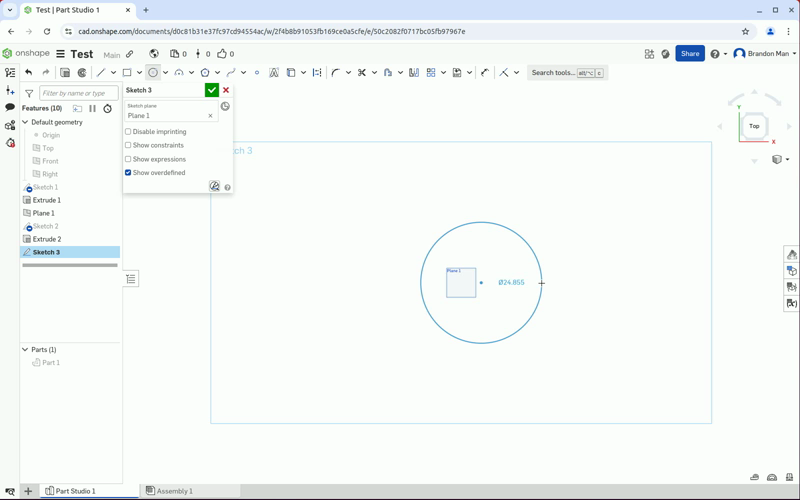
click(541, 282)
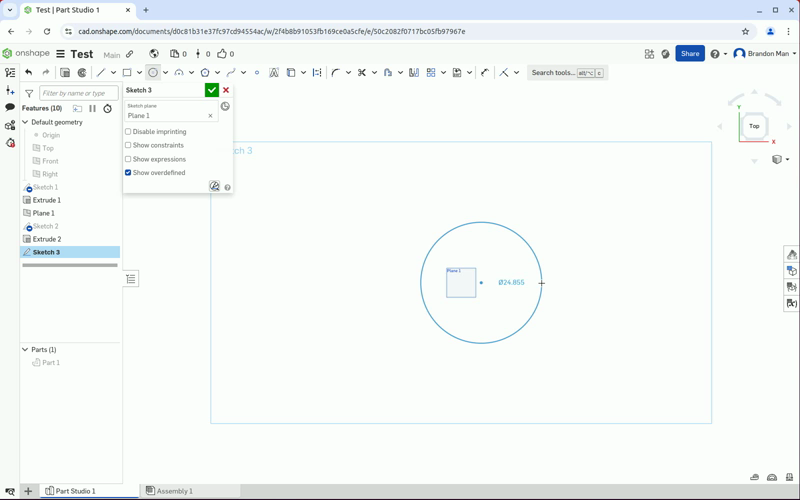
key(esc)
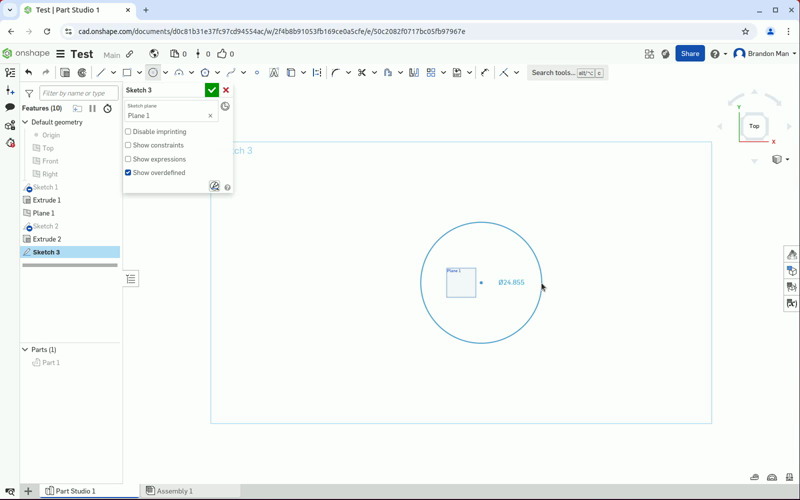
key(c)
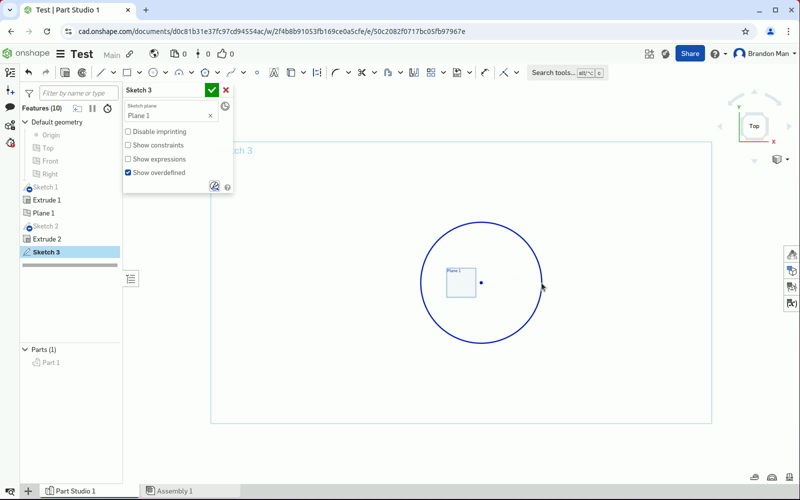
key_down(shift)
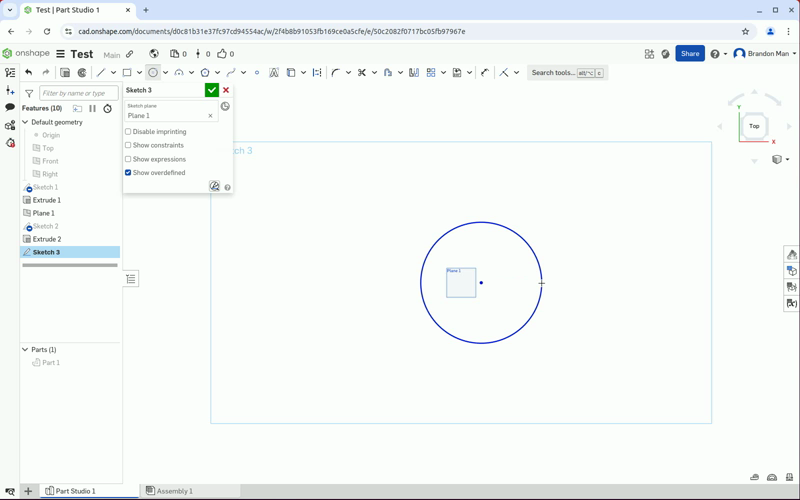
mouse_move(461, 282)
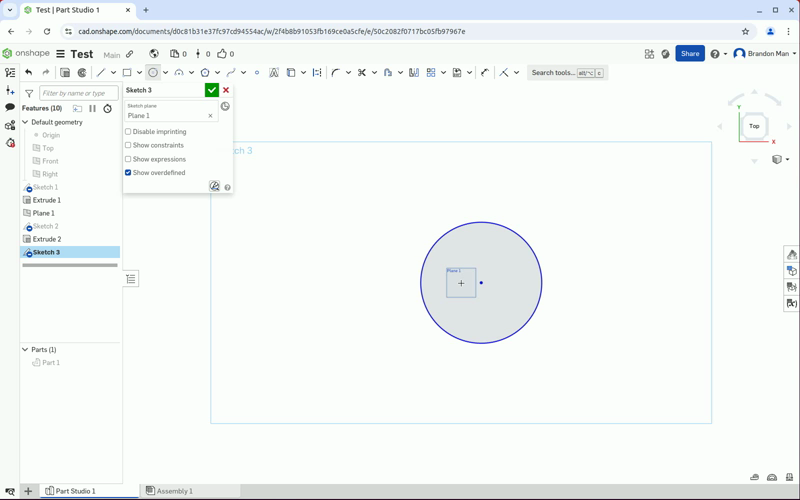
click(461, 282)
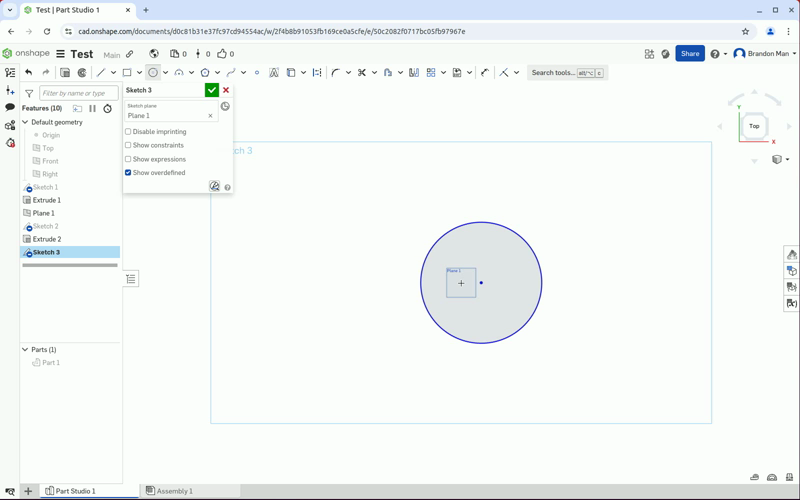
key_up(shift)
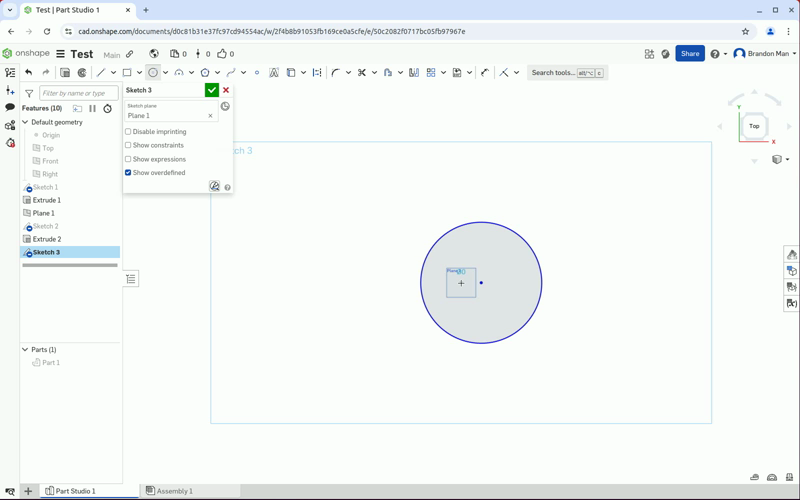
mouse_move(501, 282)
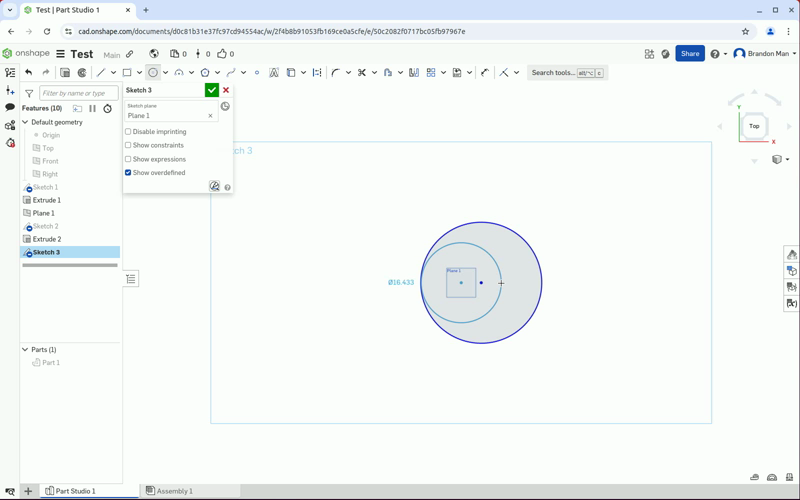
click(501, 282)
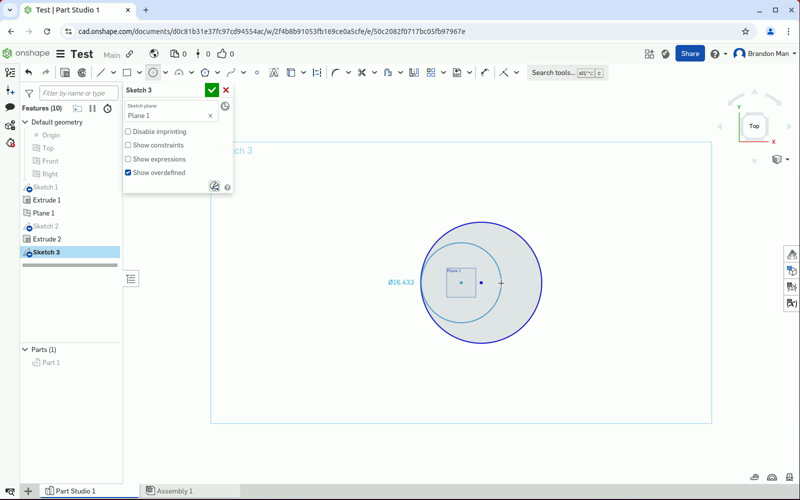
key(esc)
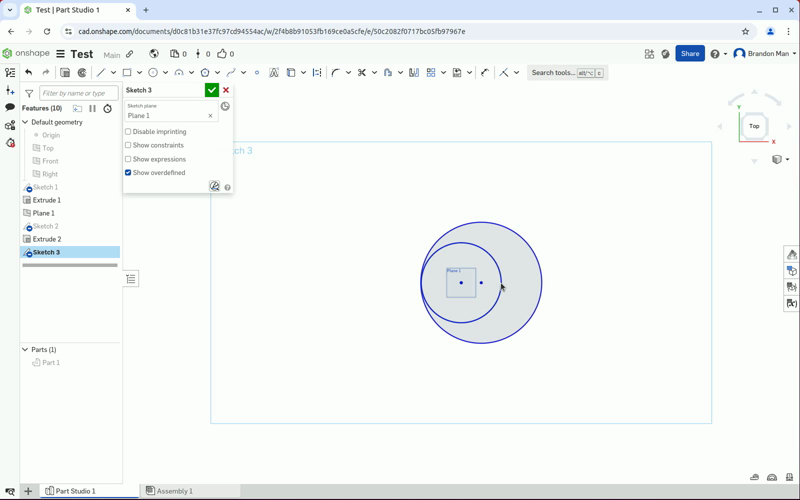
mouse_move(507, 325)
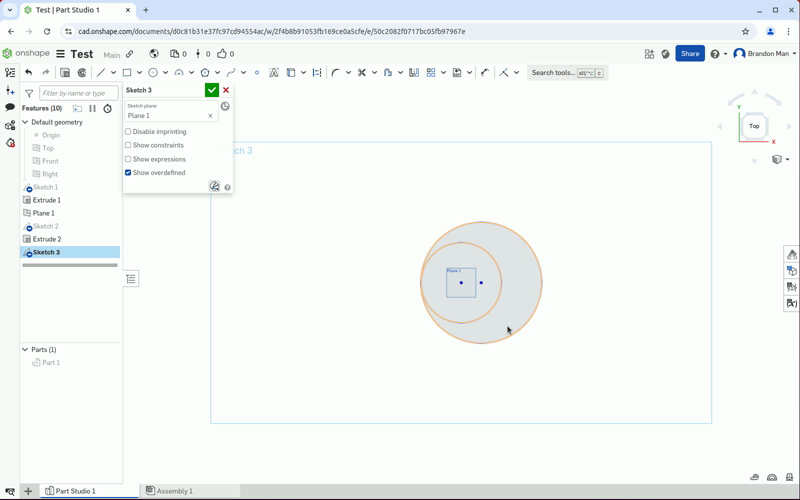
click(507, 325)
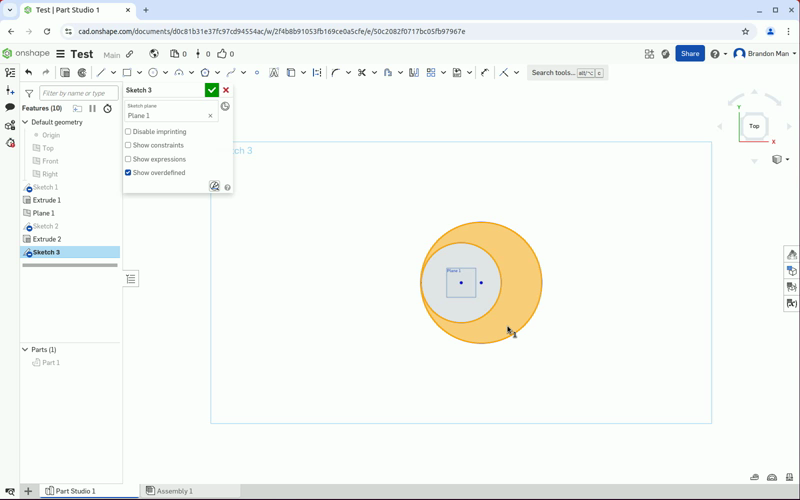
mouse_move(73, 352)
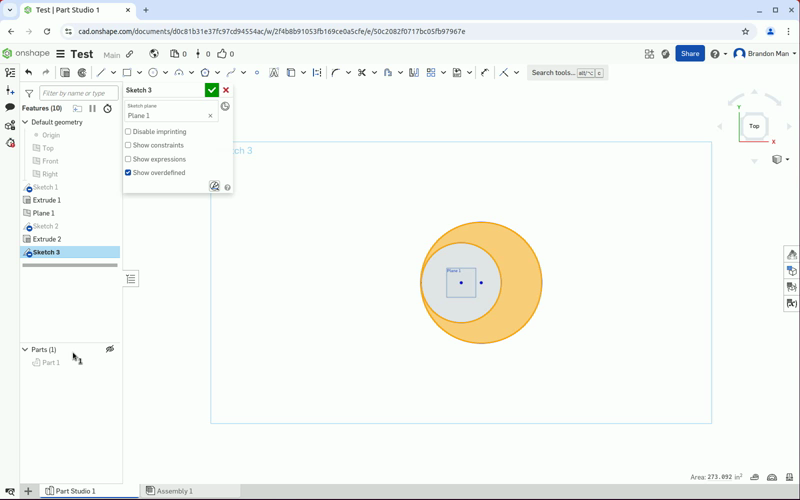
key(shift+y)
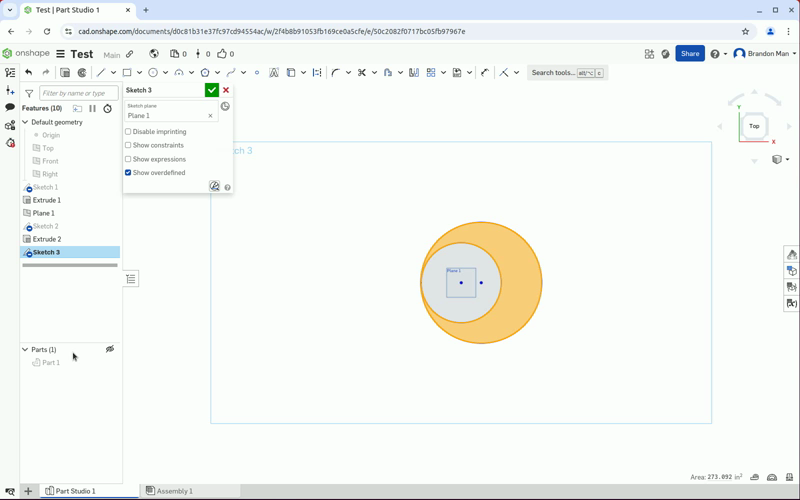
key(shift+e)
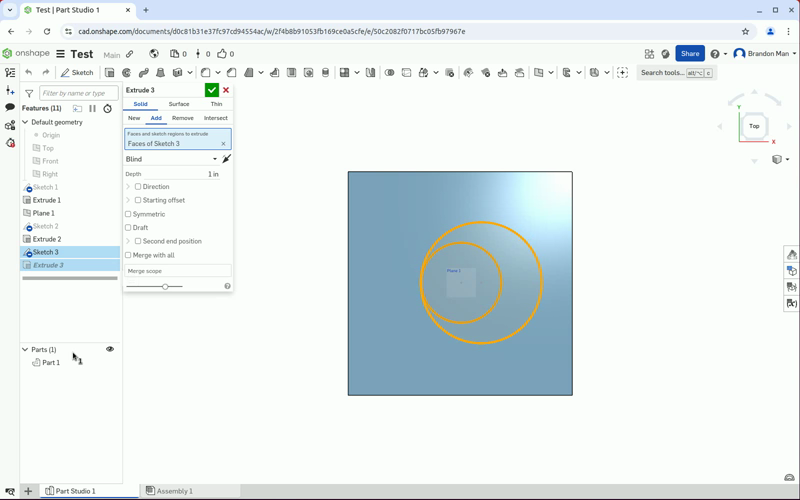
mouse_move(143, 106)
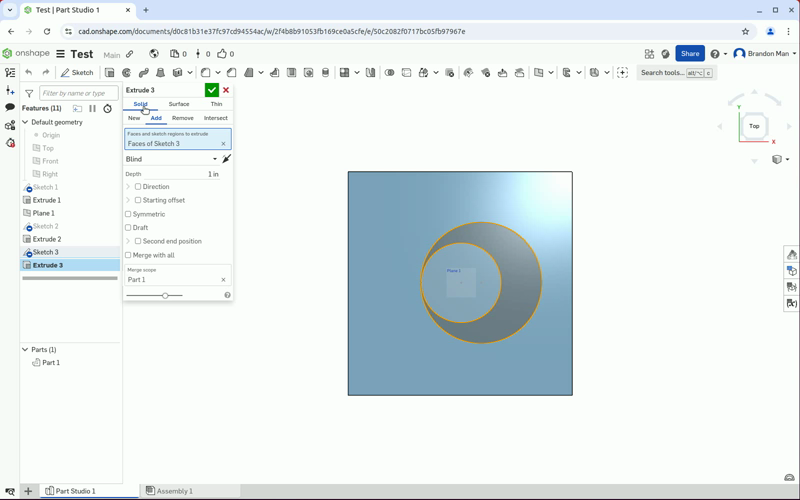
click(143, 106)
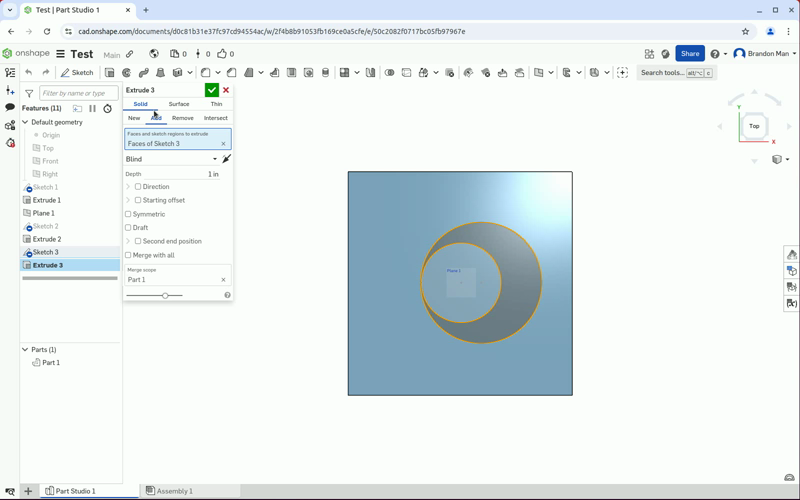
mouse_move(186, 120)
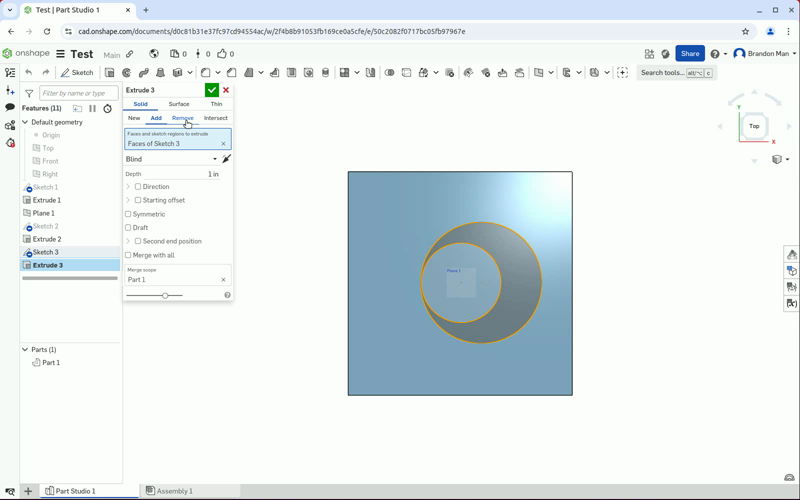
click(186, 120)
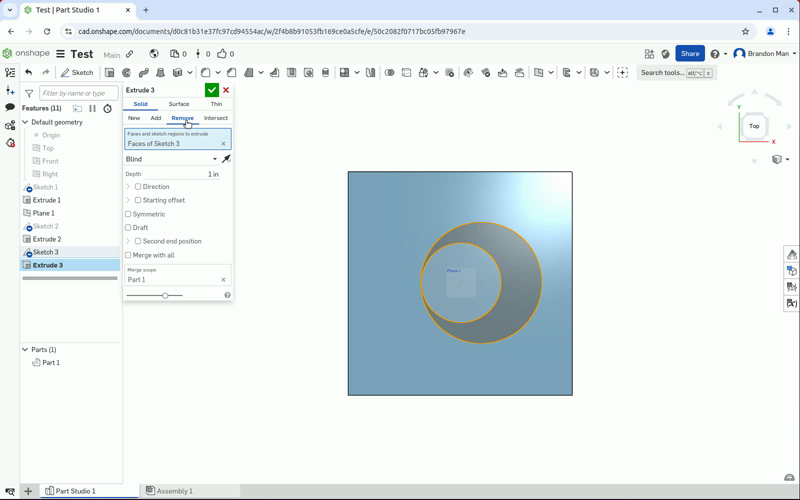
key(tab, 4)
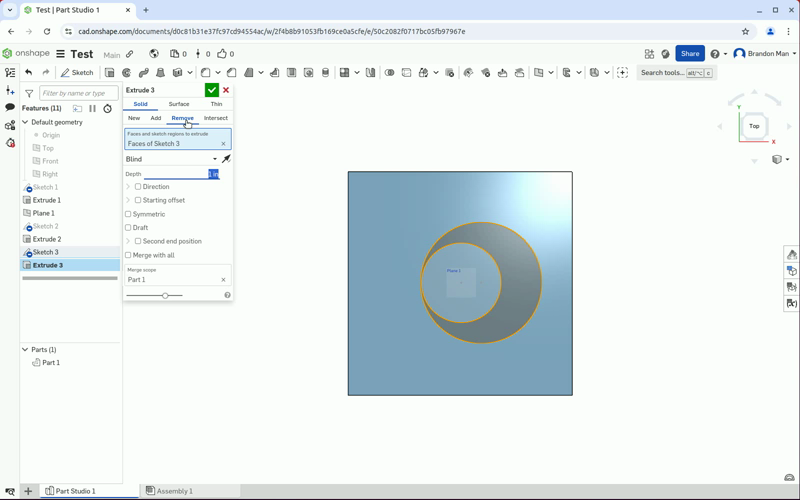
text(8.184)
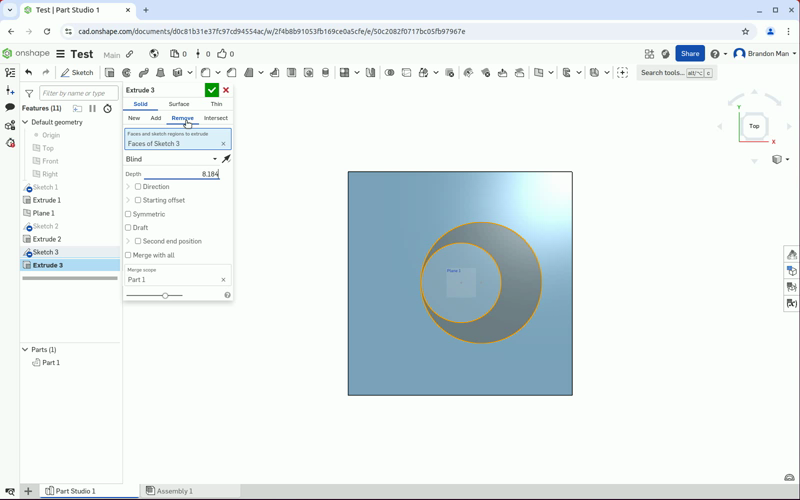
key(tab, 6)
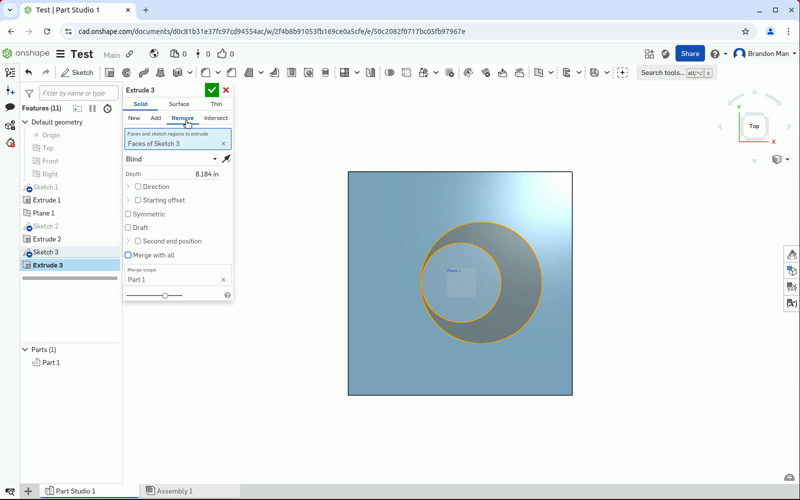
key(space)
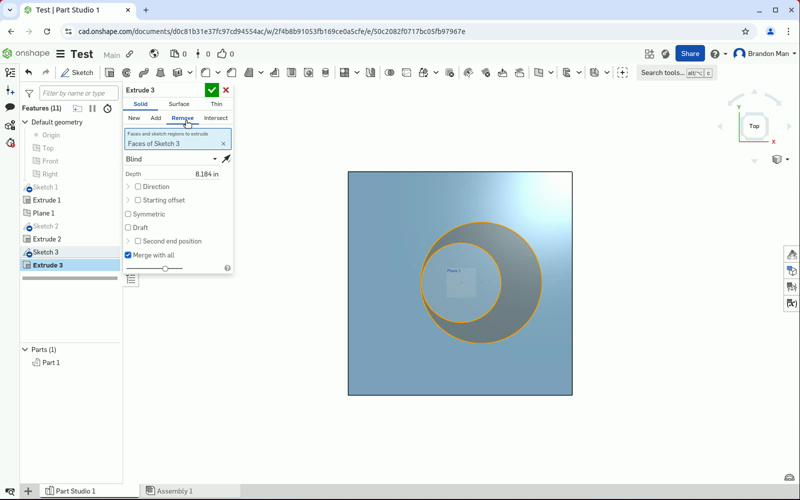
key(enter)
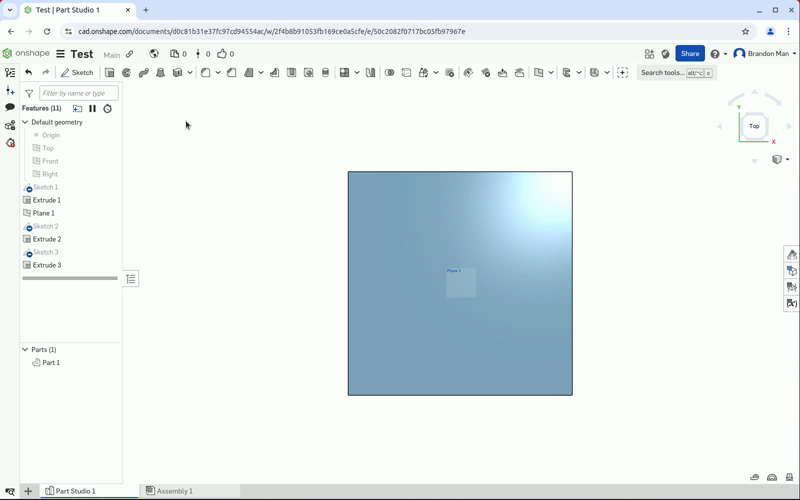
key(shift+h)
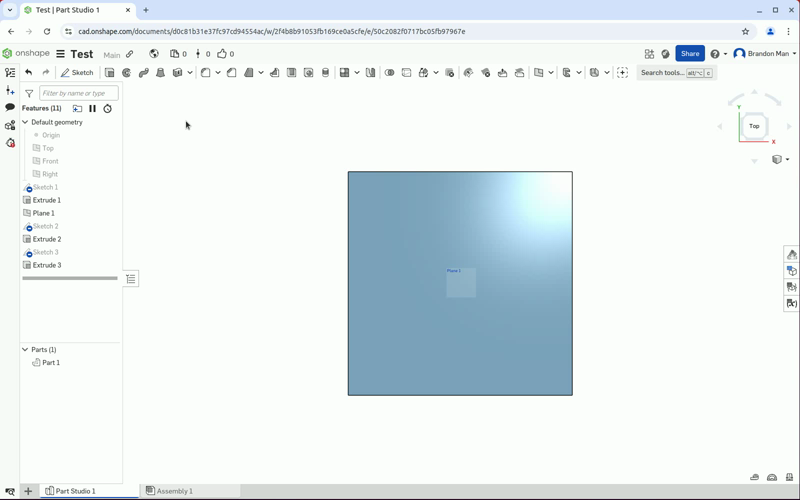
key(shift+h)
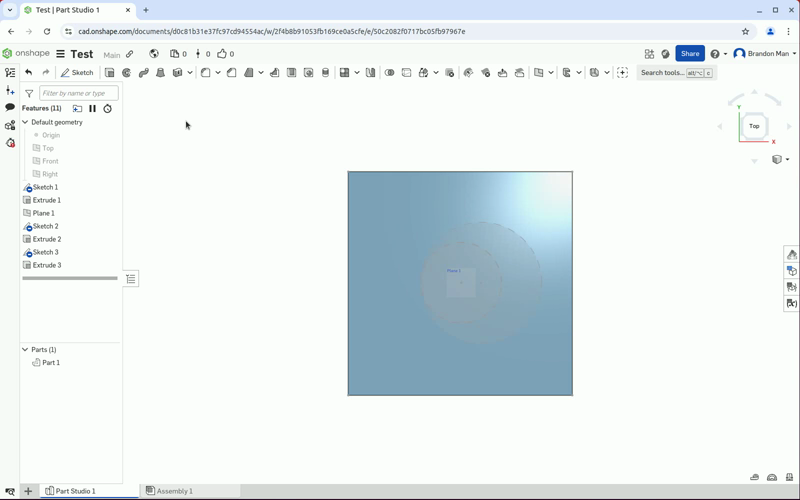
key(shift+7)
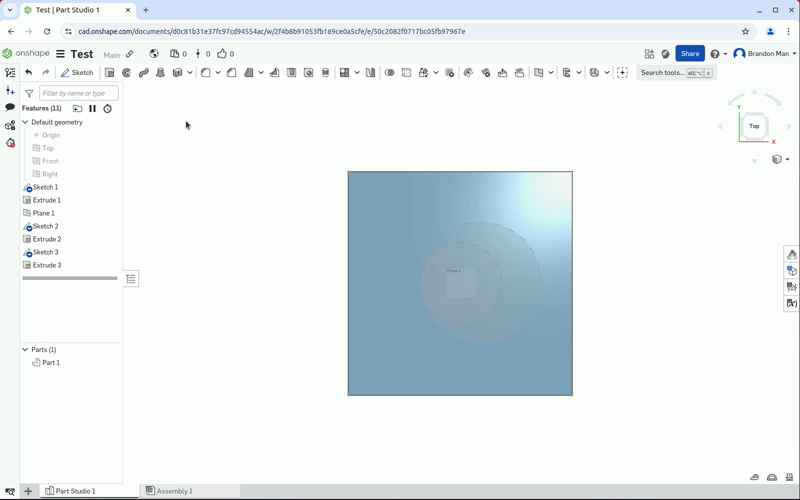
key(up, 3)
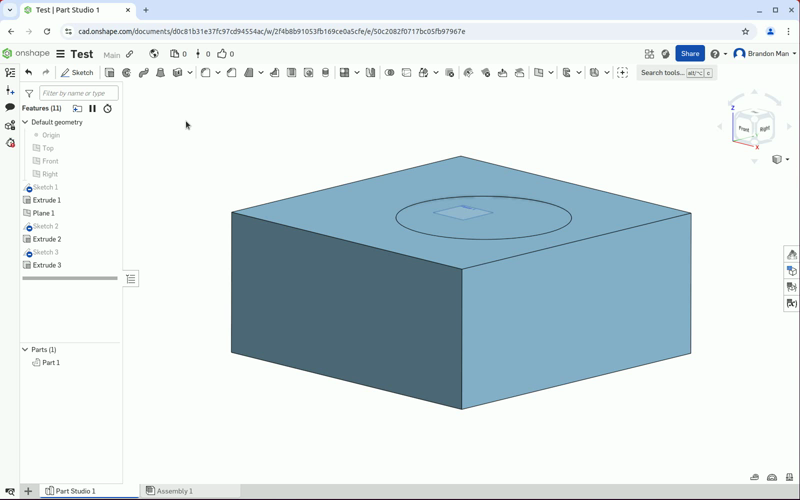
key(left, 3)
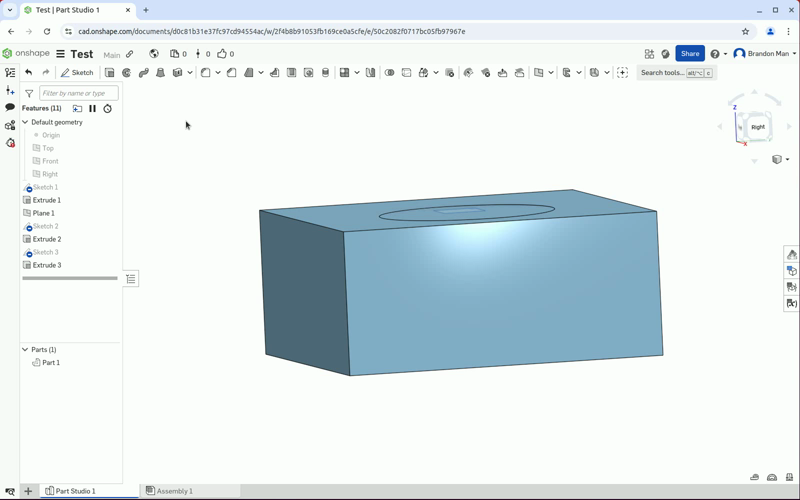
key(right, 3)
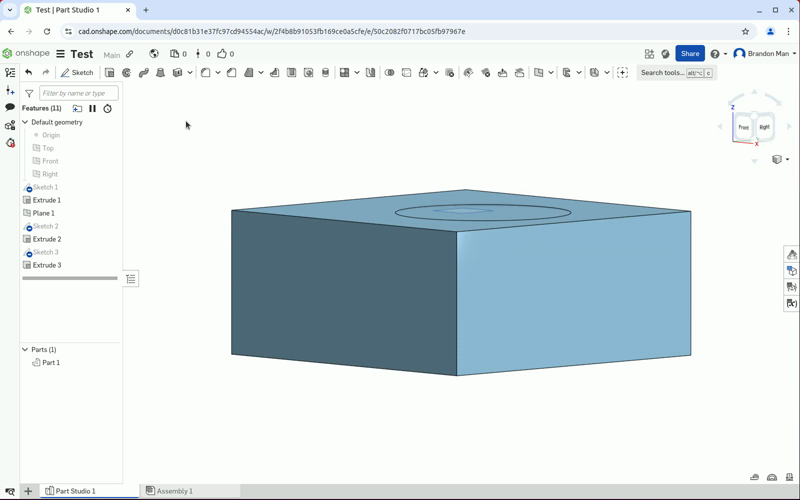
key(down, 3)
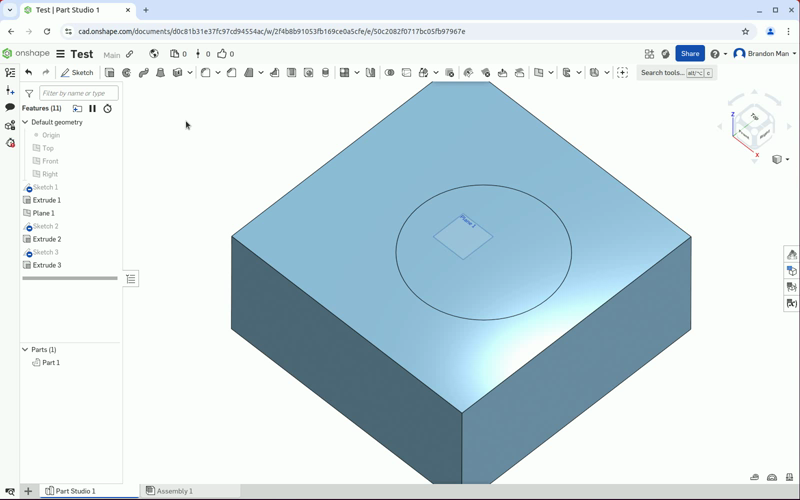
mouse_move(73, 189)
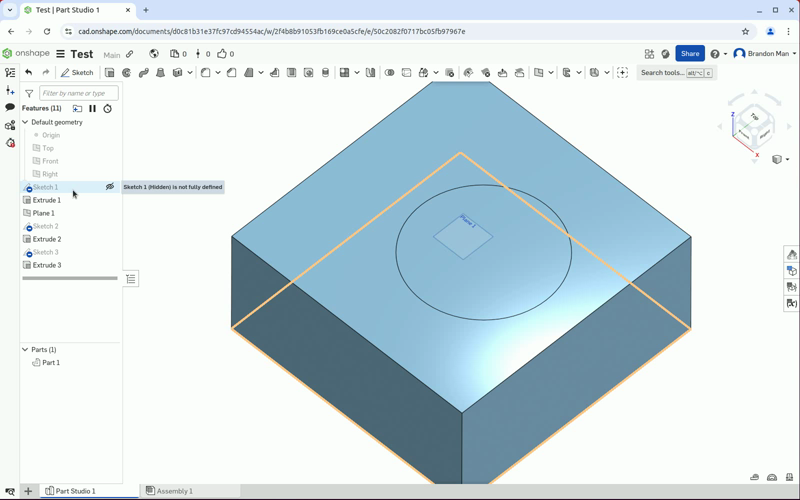
click(73, 189)